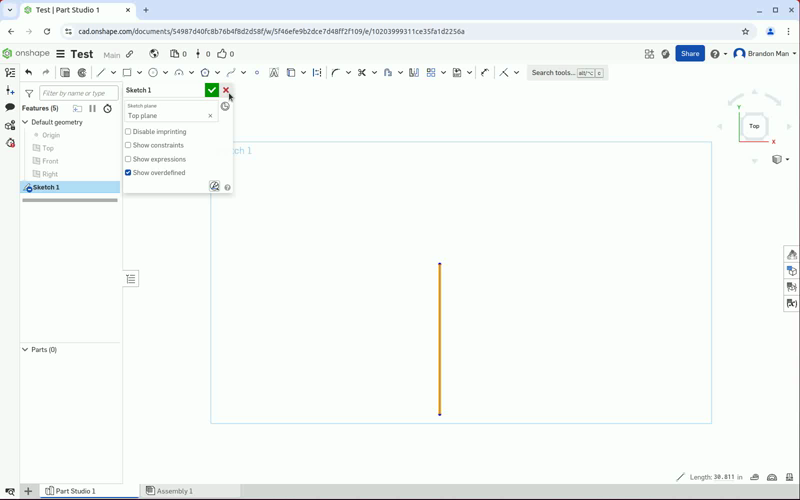
key(shift+h)
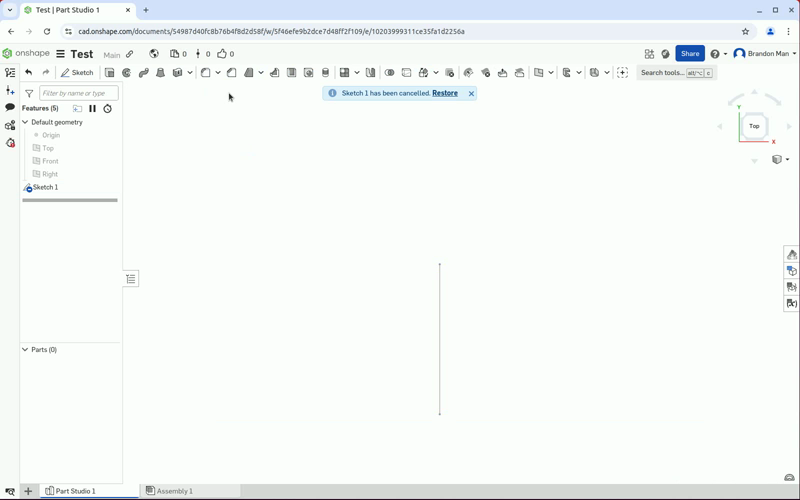
key(shift+s)
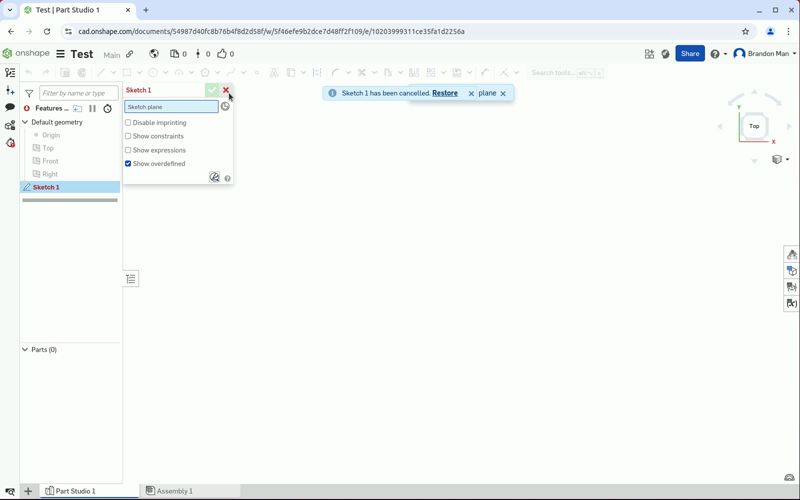
mouse_move(73, 150)
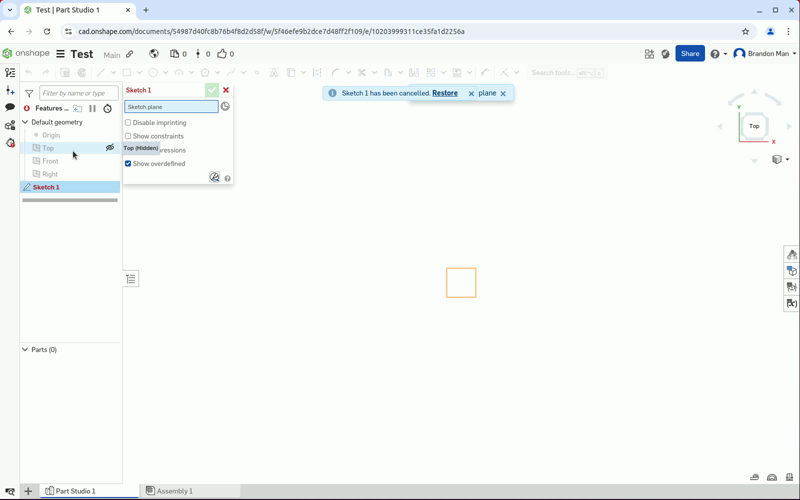
click(73, 150)
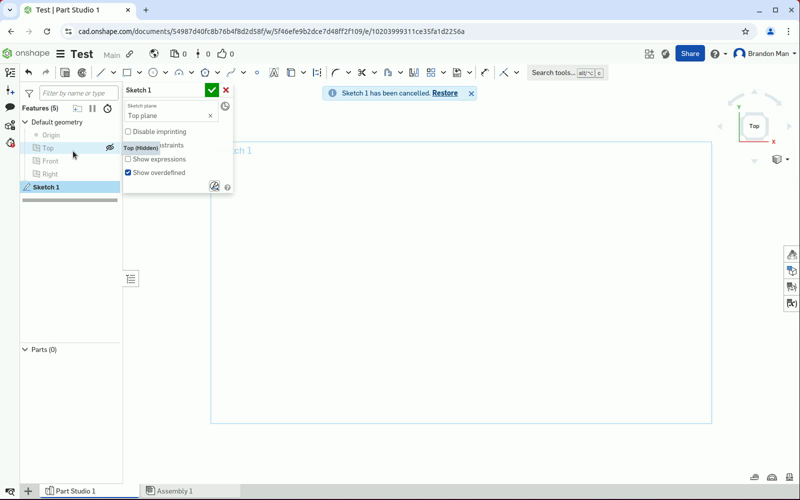
mouse_move(73, 352)
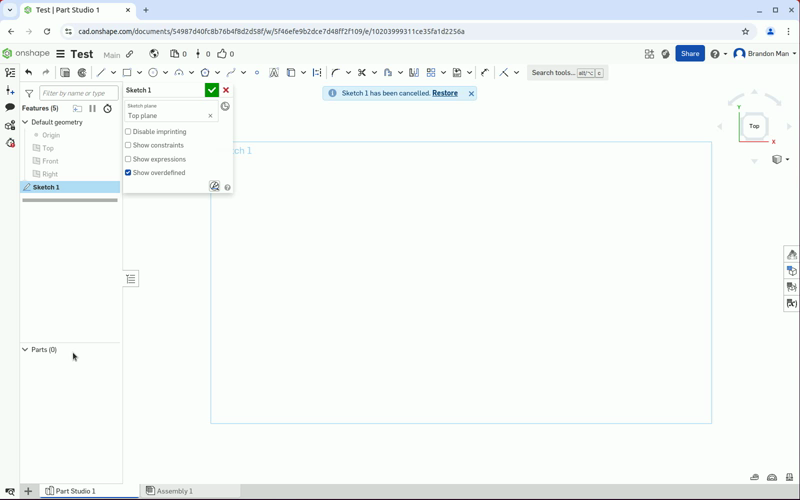
key(y)
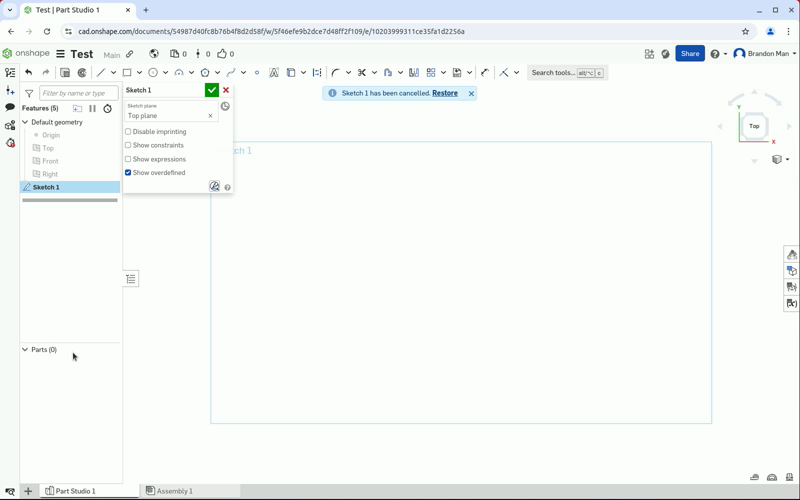
key(l)
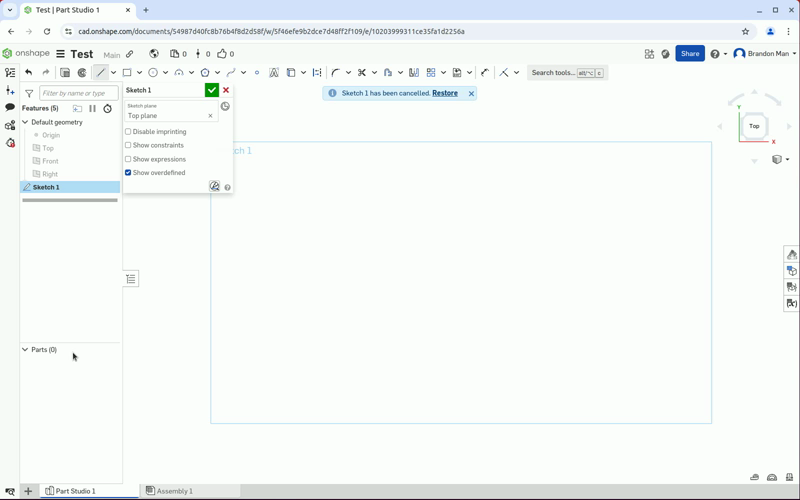
key_down(shift)
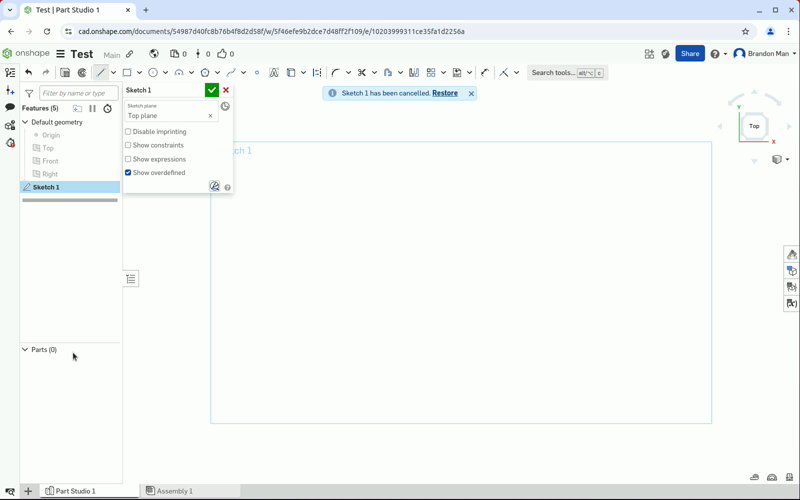
mouse_move(348, 361)
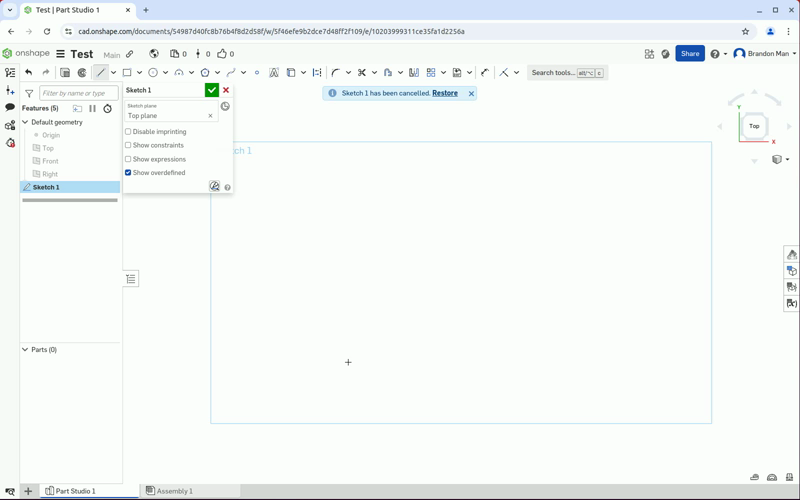
click(348, 361)
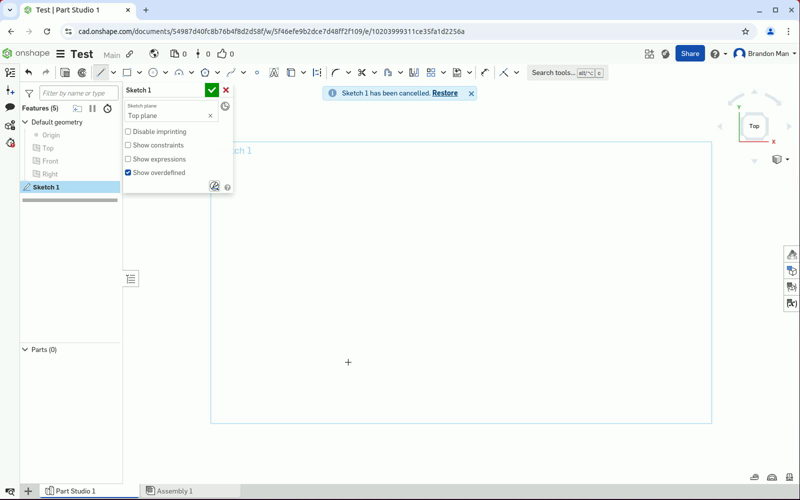
key_up(shift)
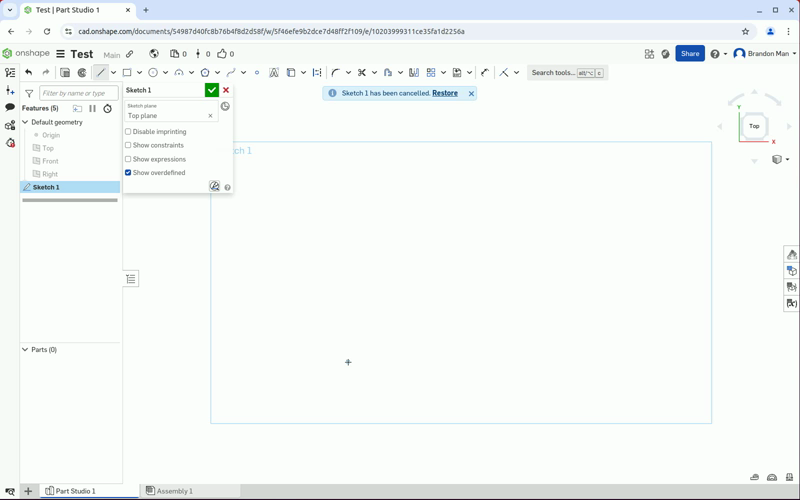
key_down(shift)
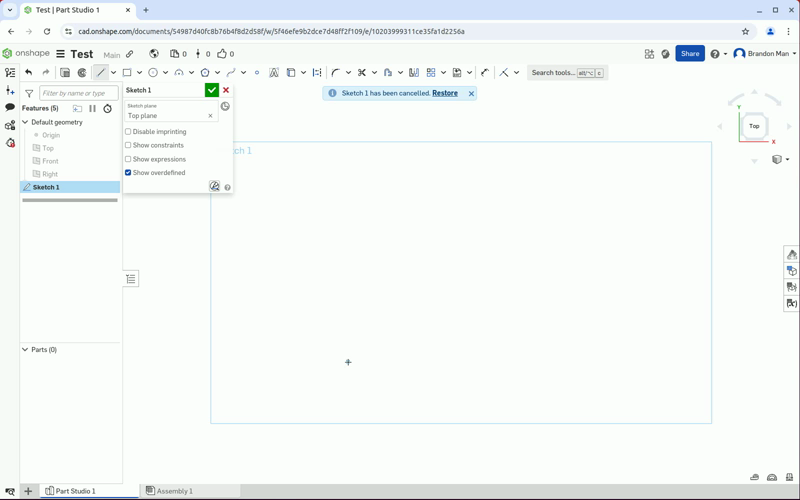
mouse_move(460, 361)
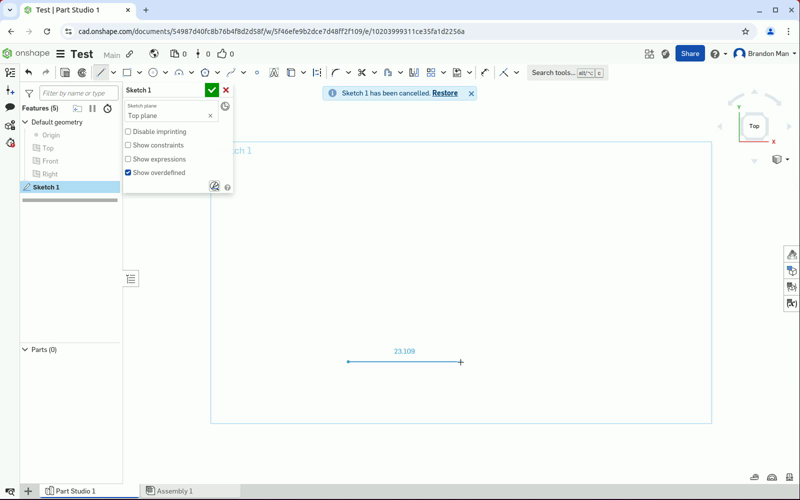
click(460, 361)
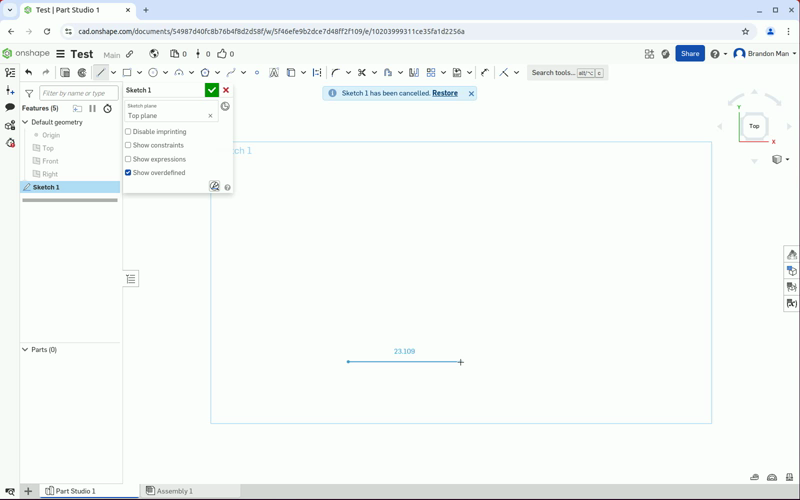
key_up(shift)
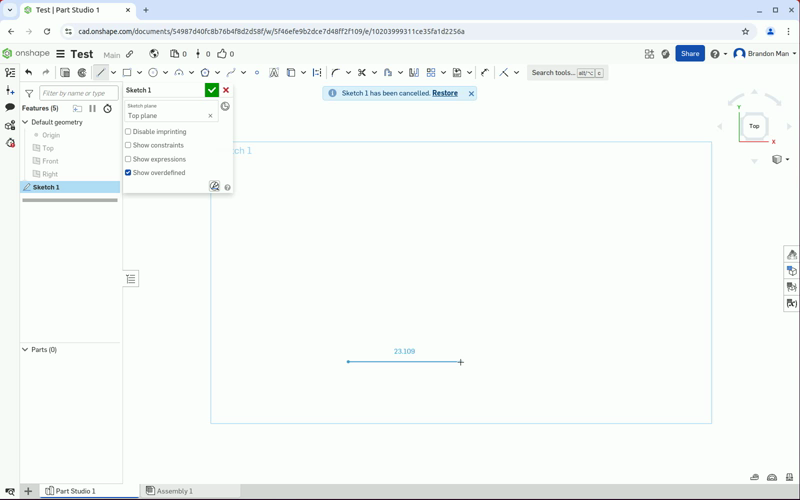
key_down(shift)
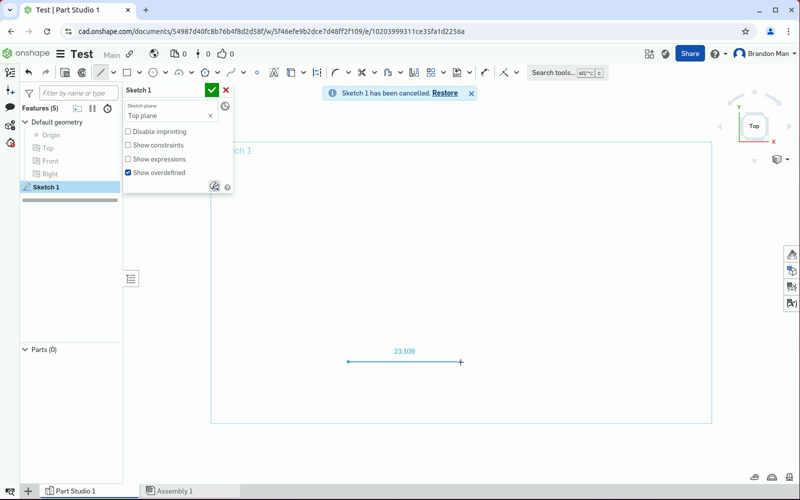
mouse_move(460, 283)
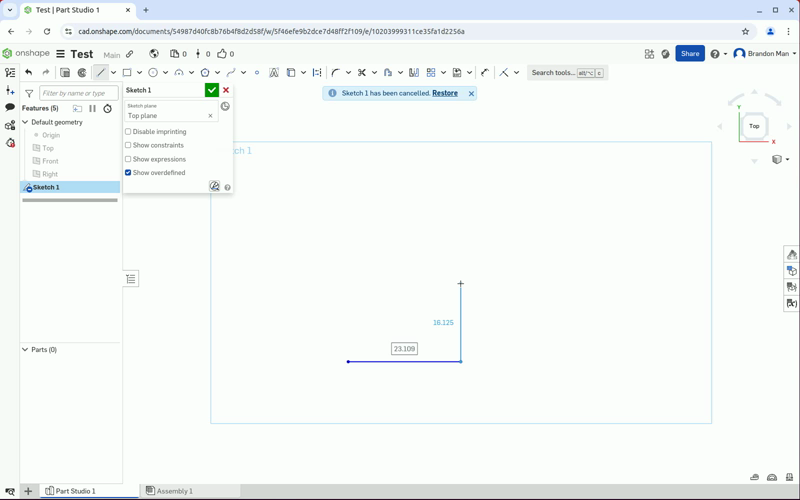
click(460, 283)
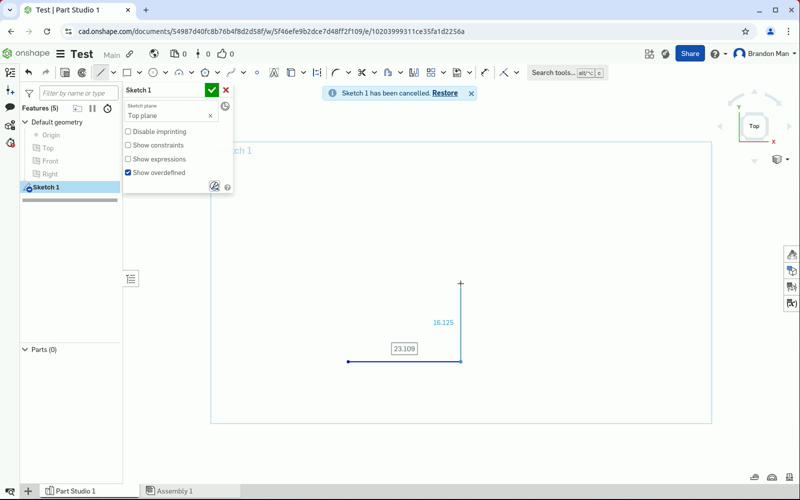
key_up(shift)
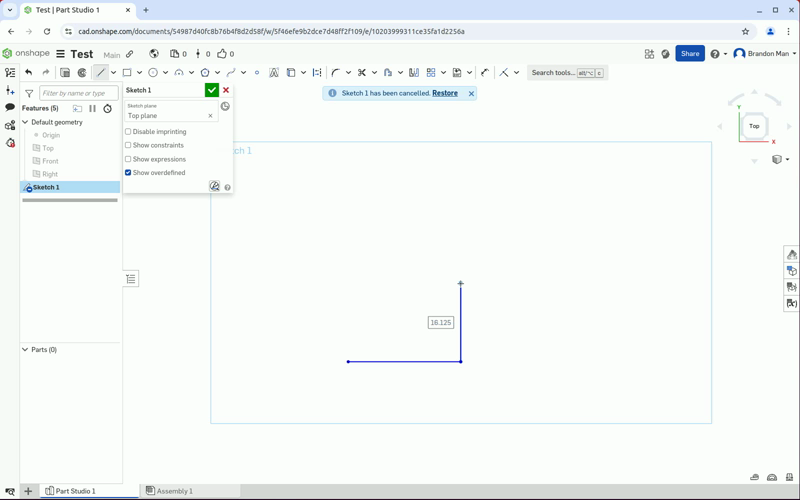
key_down(shift)
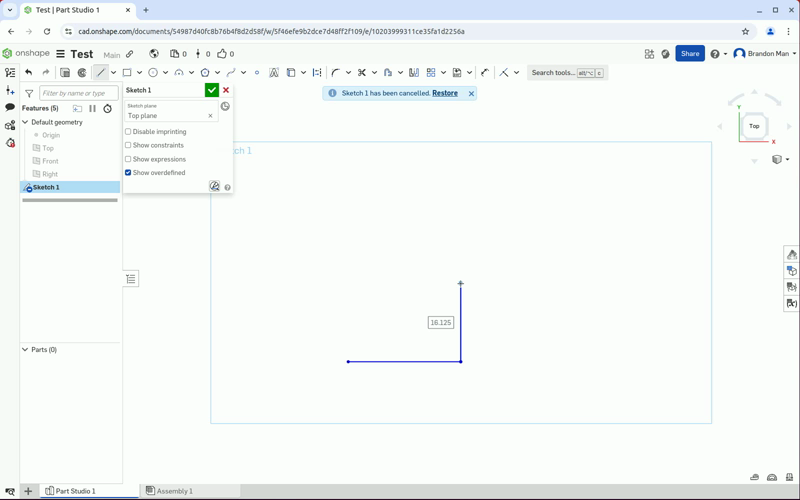
mouse_move(348, 283)
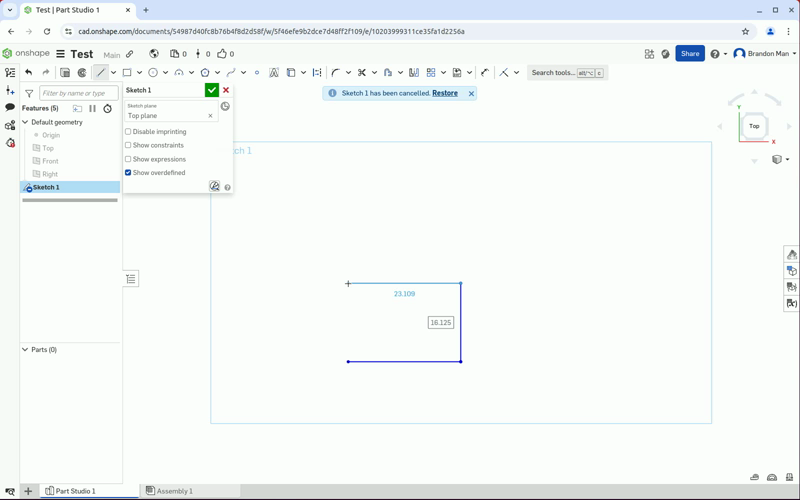
click(348, 283)
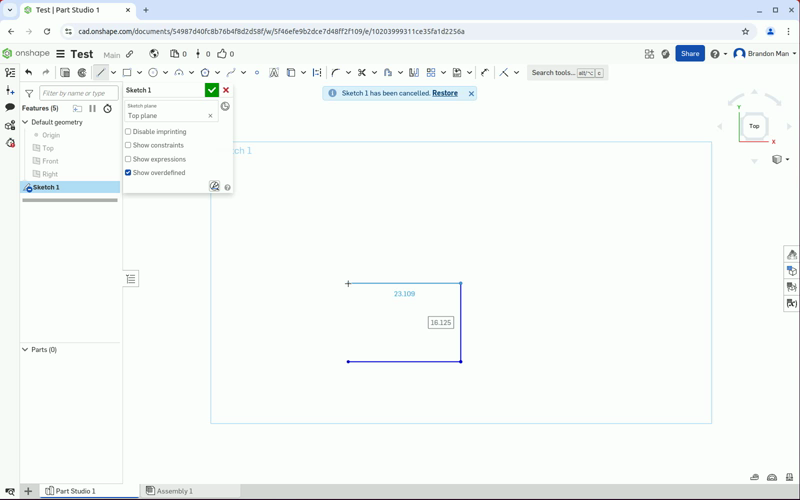
key_up(shift)
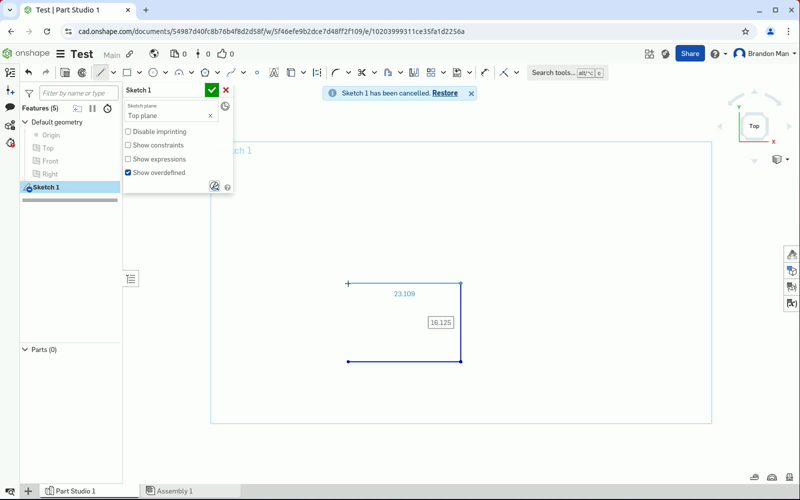
key_down(shift)
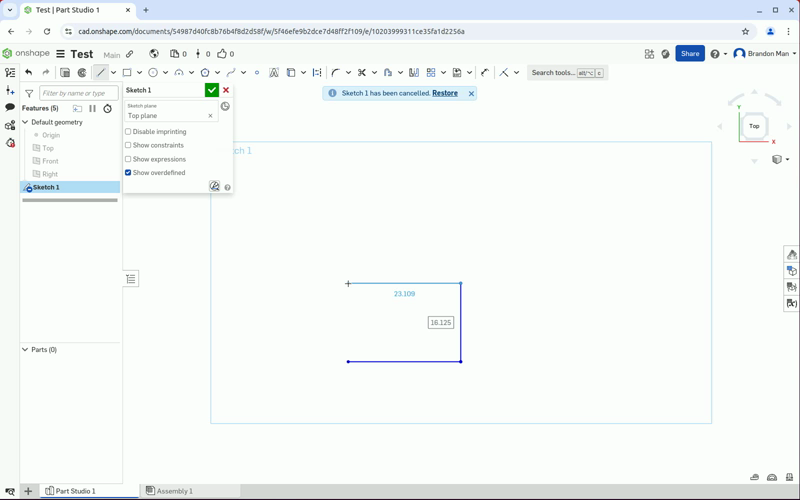
mouse_move(348, 361)
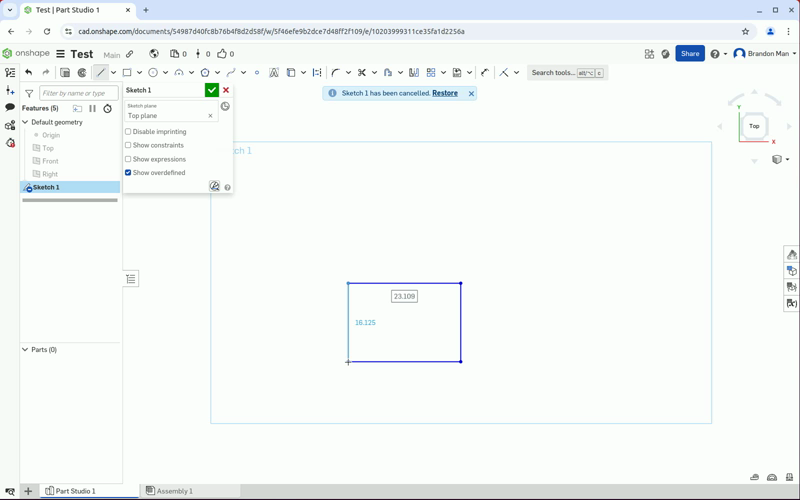
key_up(shift)
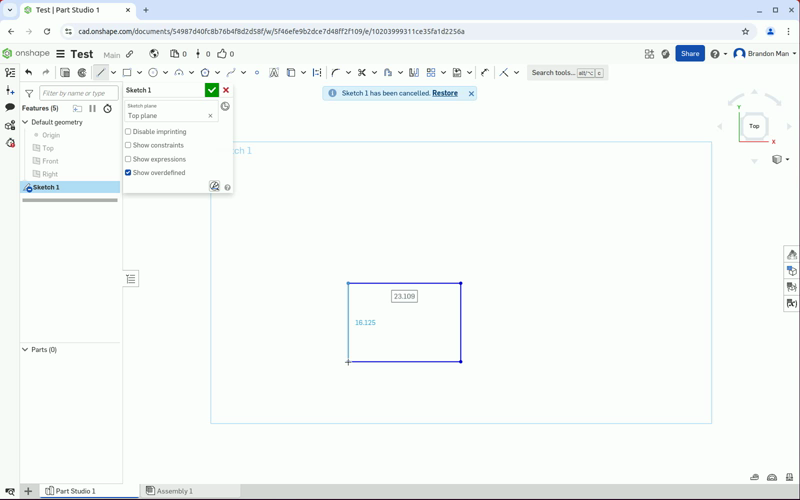
click(348, 361)
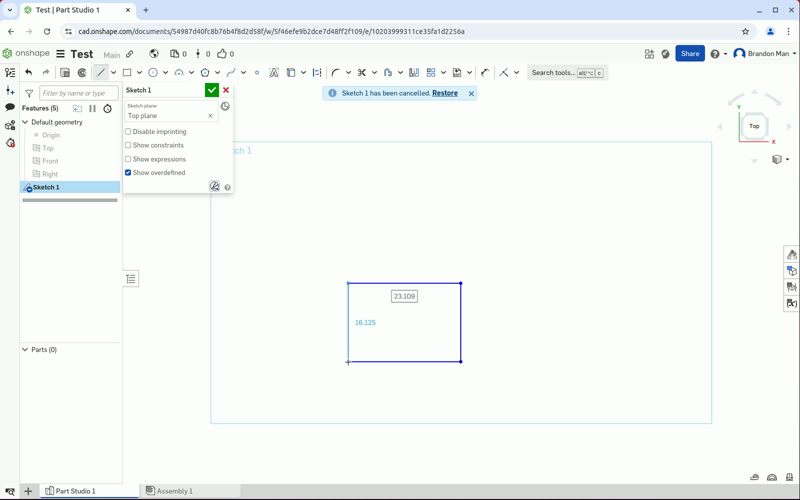
key(esc)
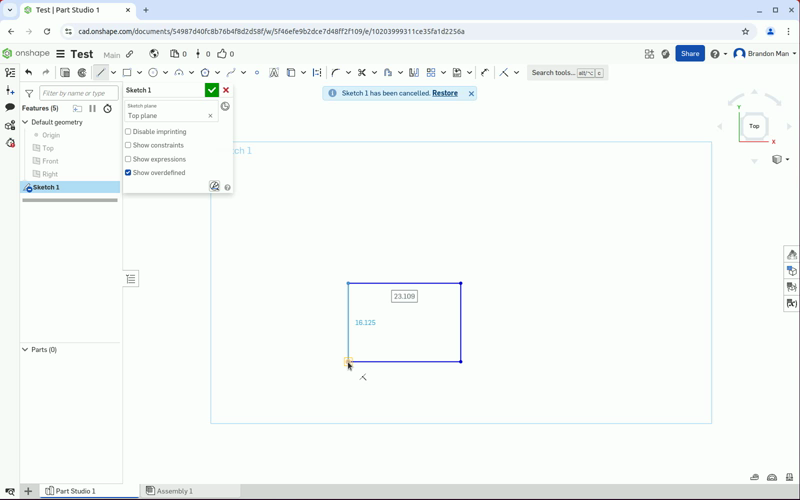
mouse_move(442, 330)
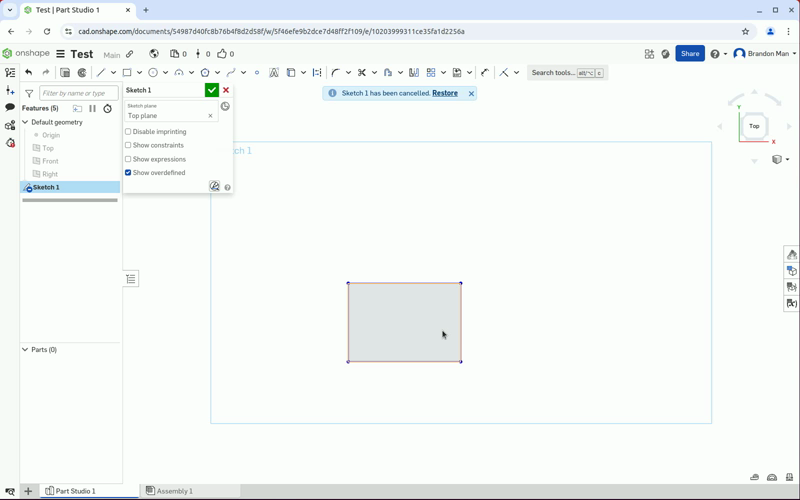
click(442, 330)
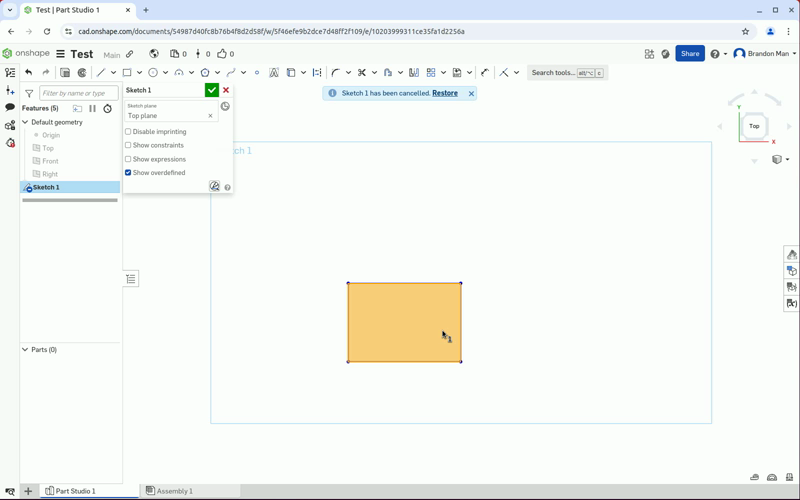
mouse_move(73, 352)
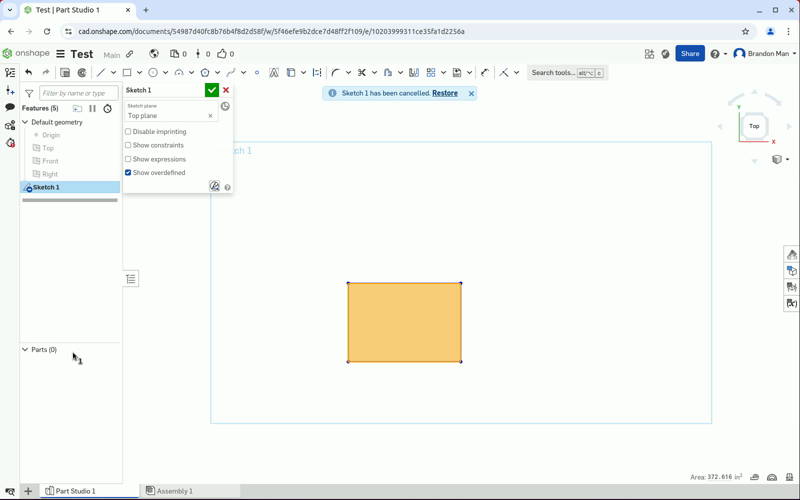
key(shift+y)
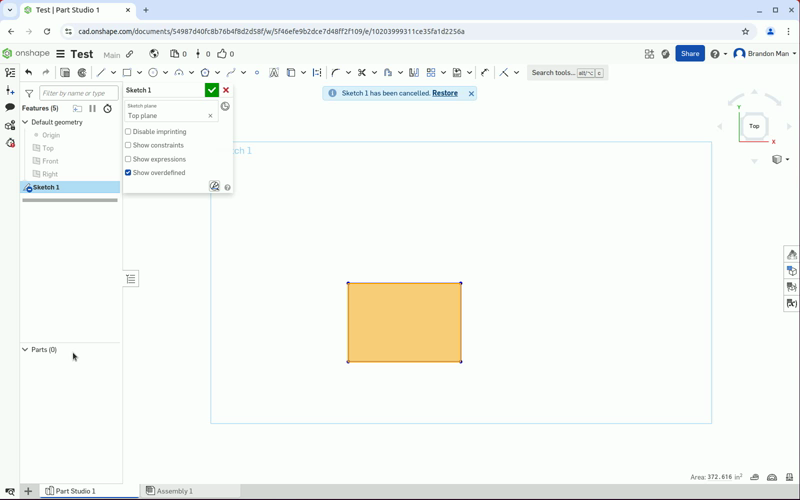
key(shift+e)
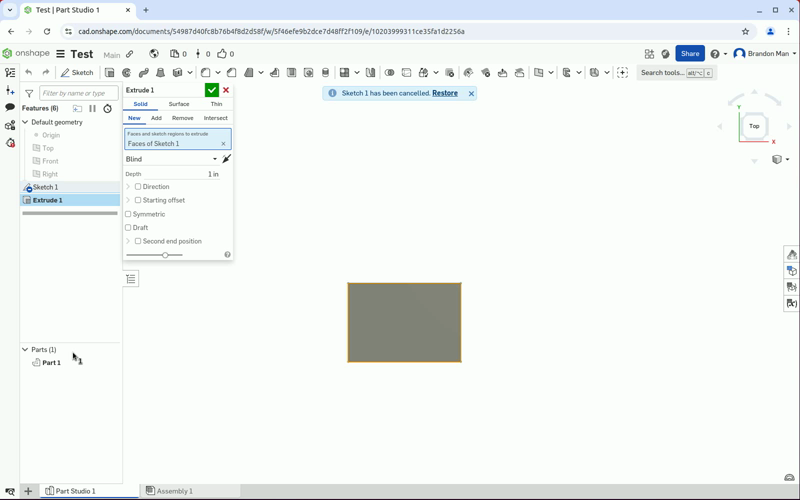
mouse_move(143, 106)
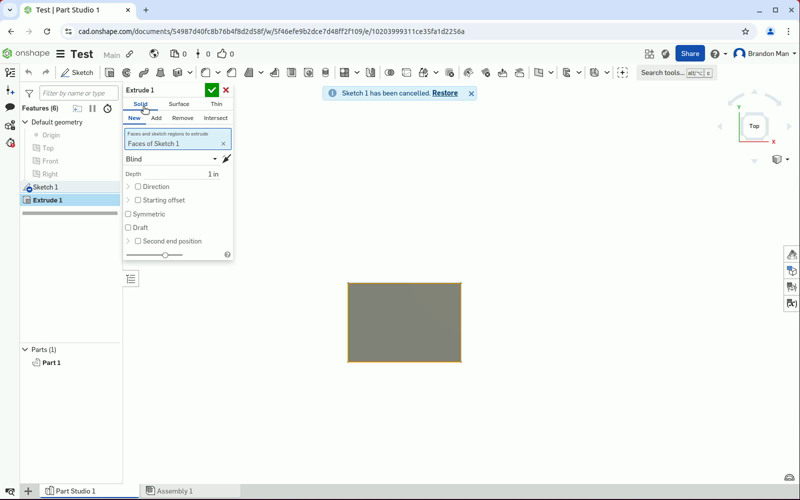
click(143, 106)
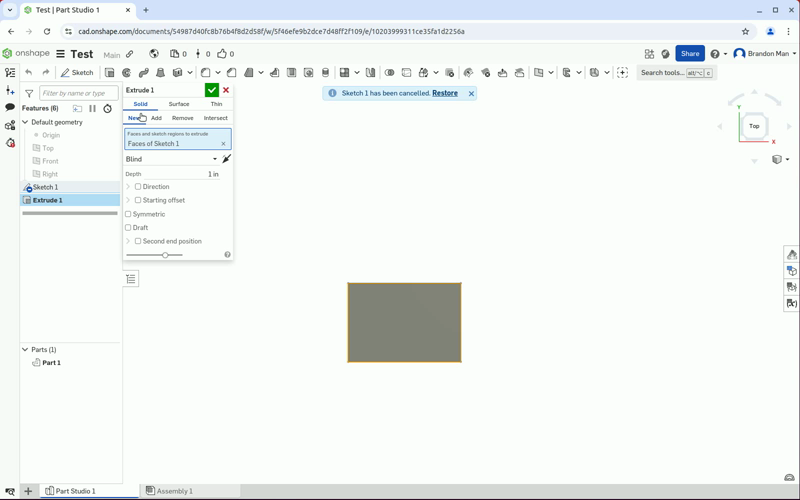
mouse_move(137, 120)
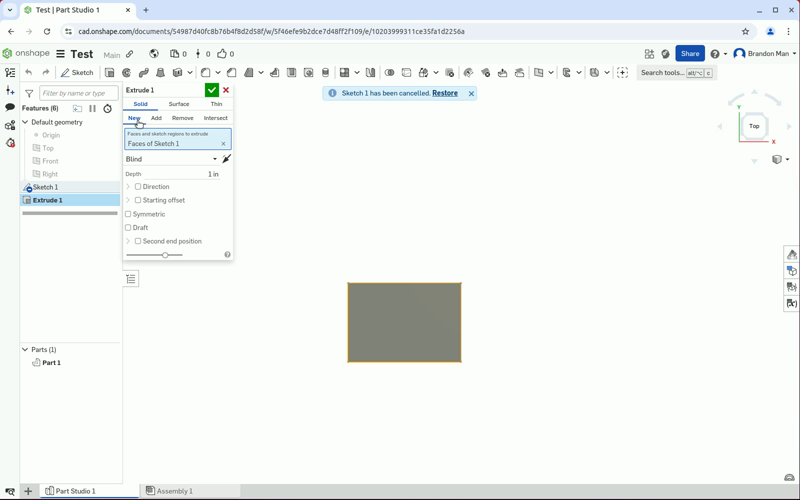
click(137, 120)
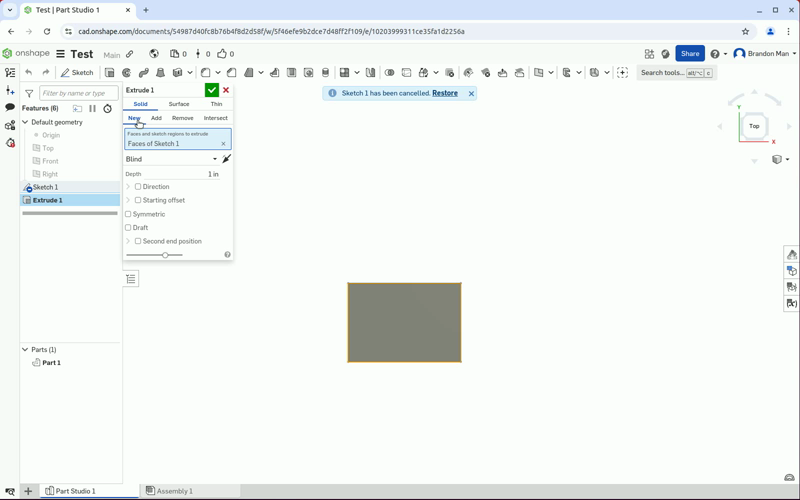
key(tab, 4)
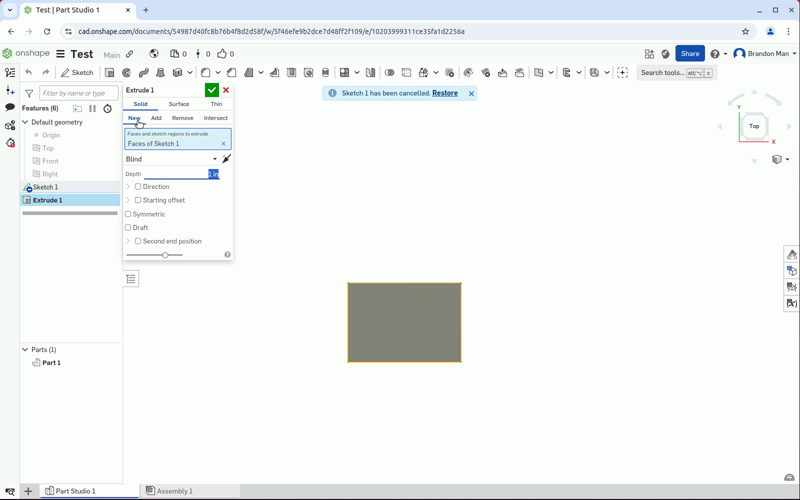
text(5.777)
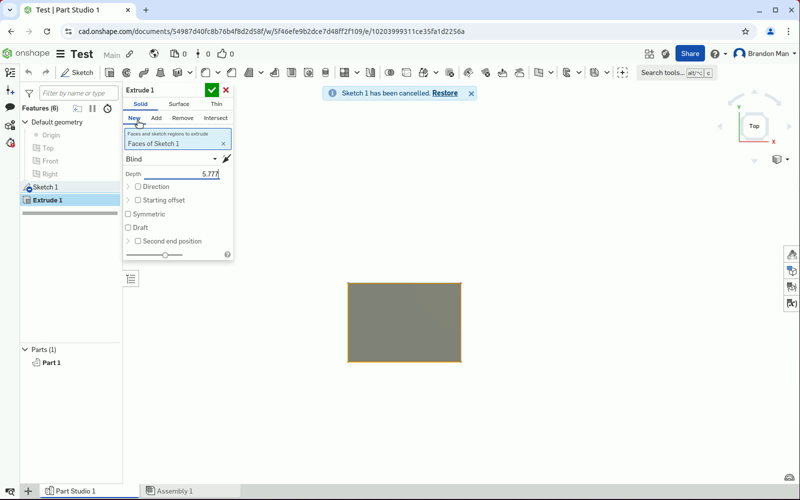
key(enter)
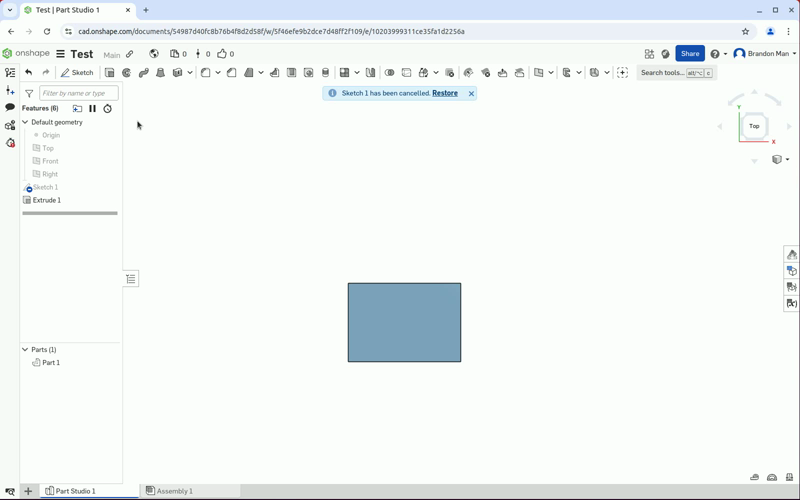
key(shift+h)
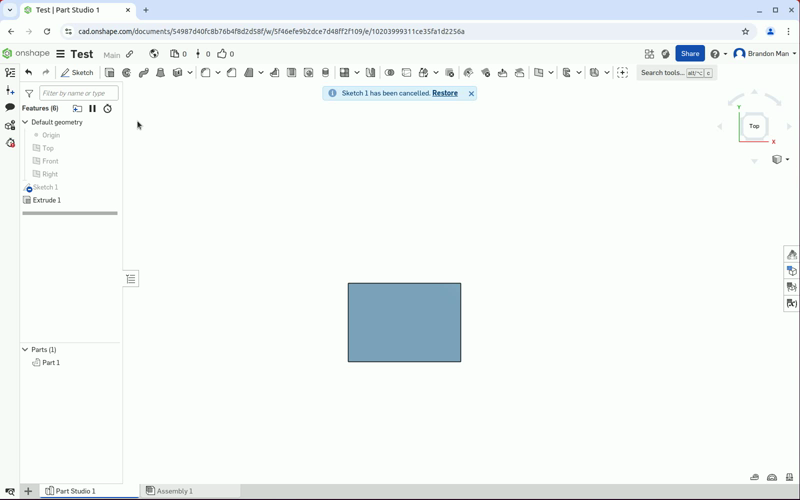
key(shift+h)
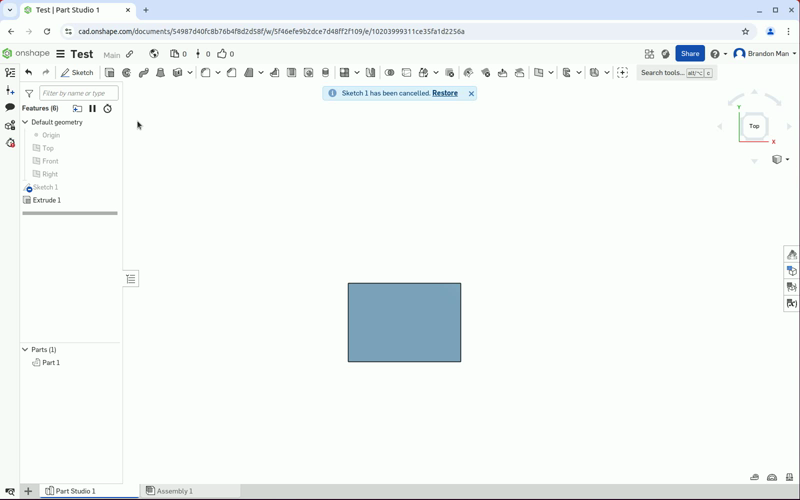
mouse_move(73, 189)
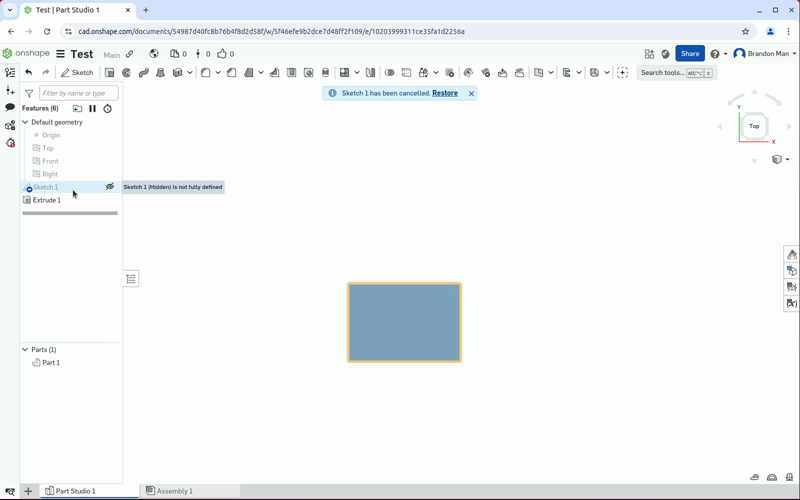
click(73, 189)
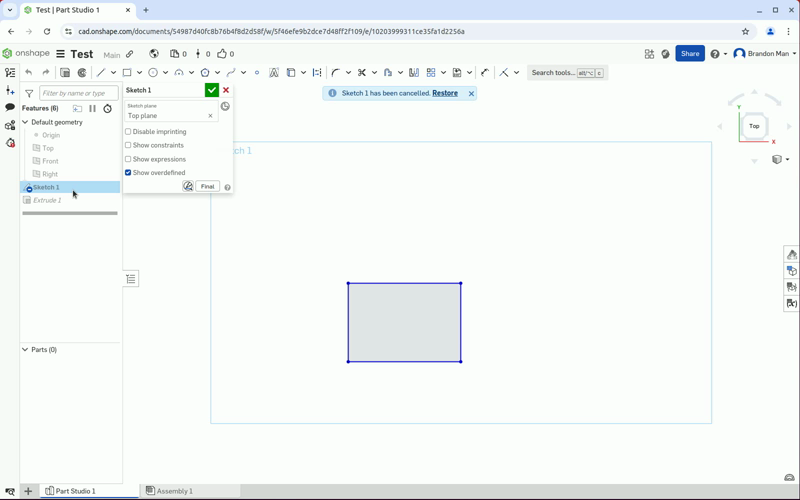
mouse_move(229, 92)
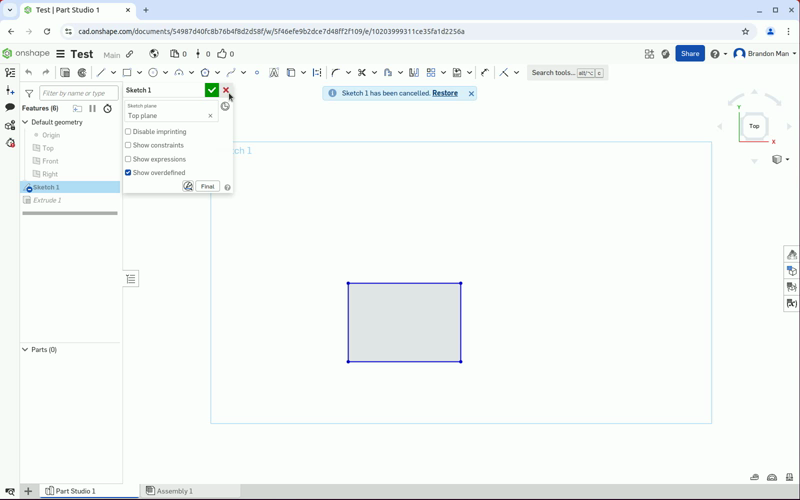
click(229, 92)
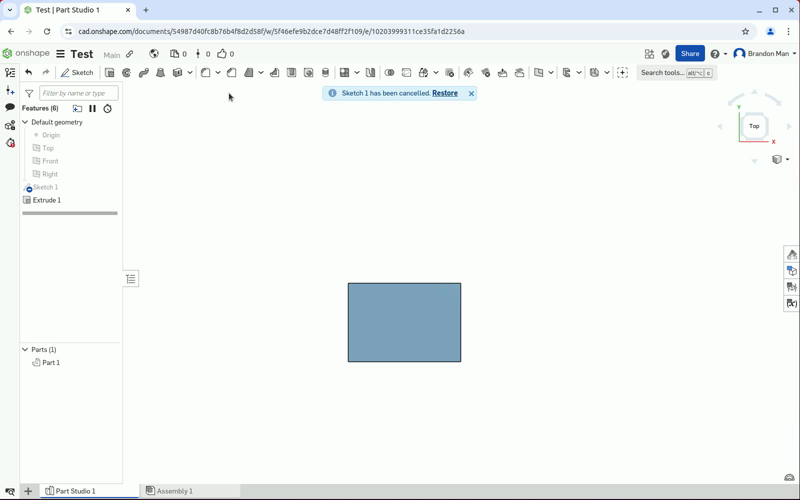
mouse_move(541, 75)
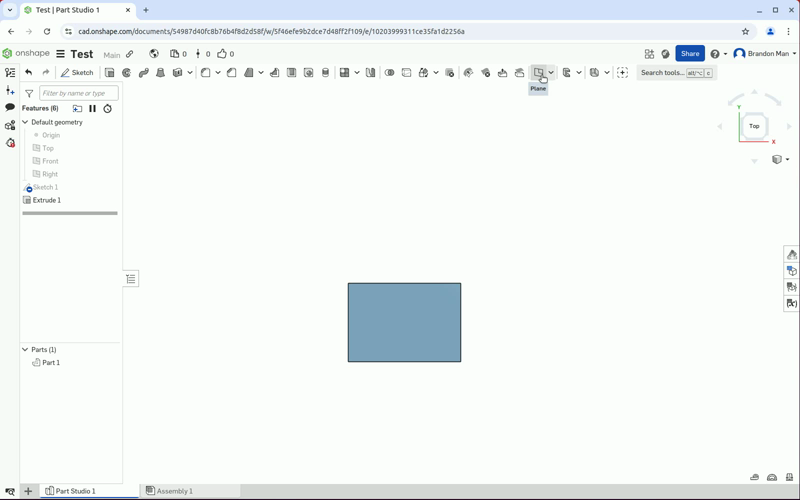
click(541, 75)
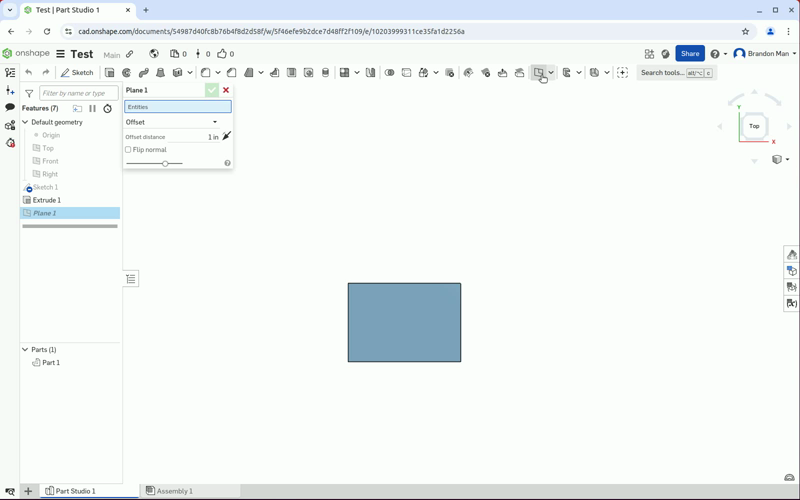
mouse_move(73, 150)
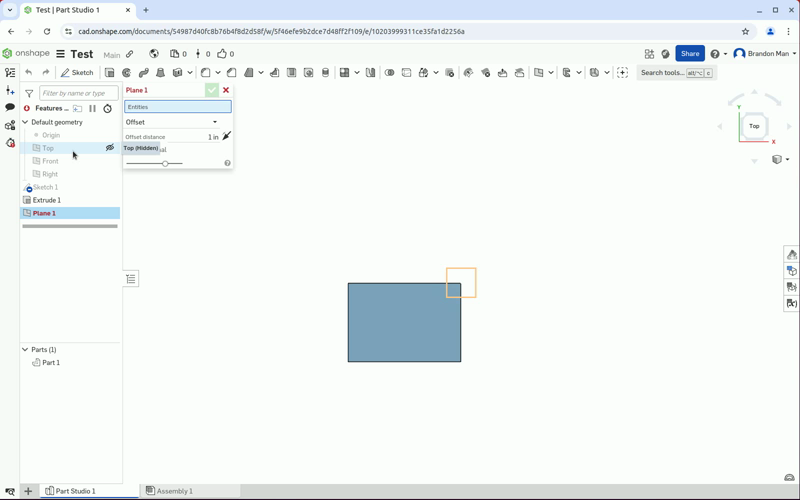
click(73, 150)
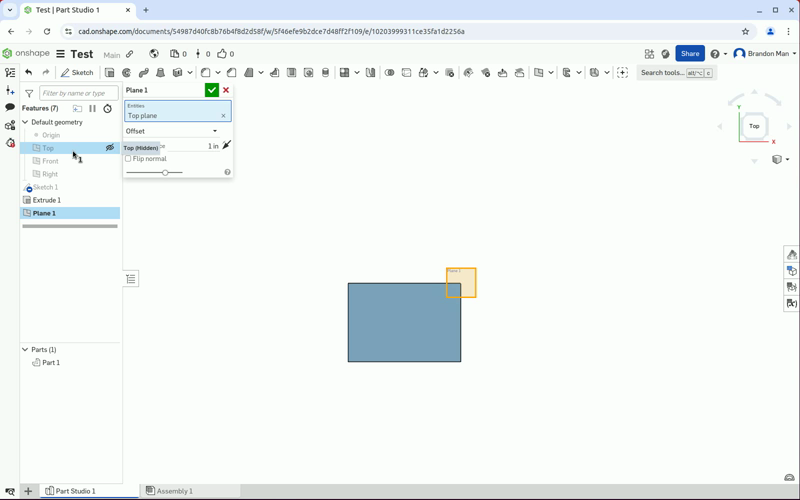
key(tab, 2)
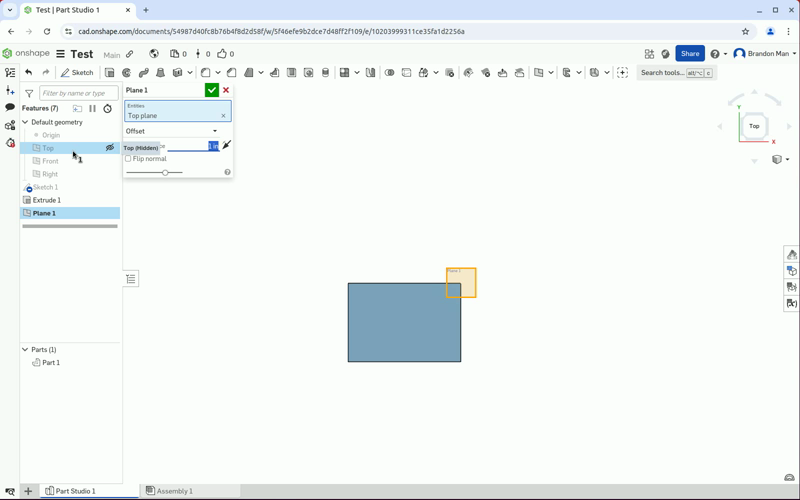
text(5.792)
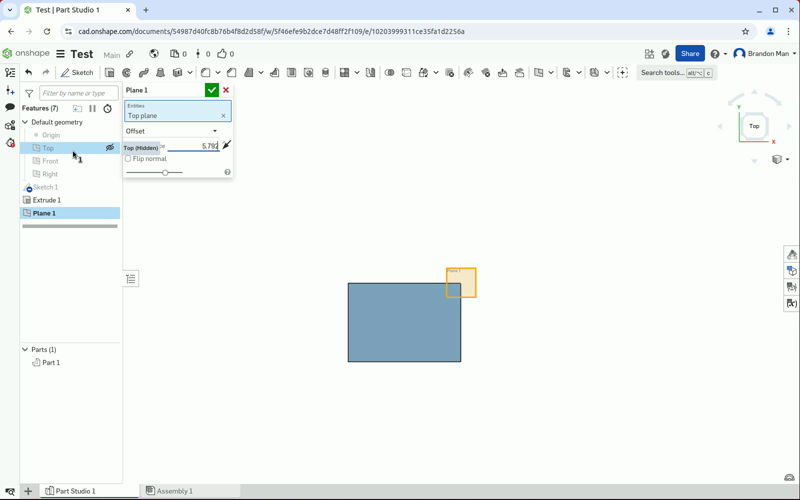
key(enter, 2)
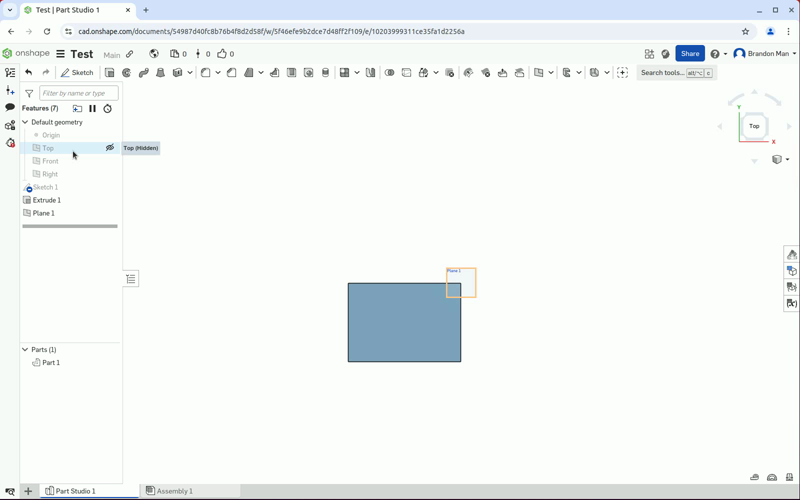
key(shift+s)
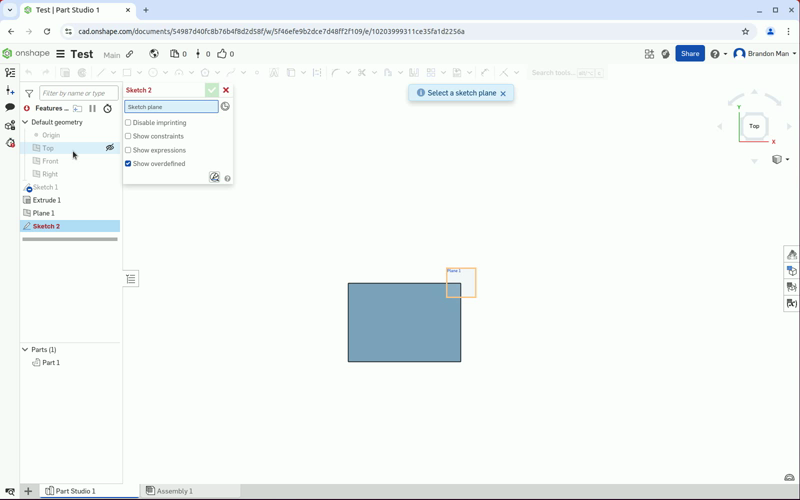
mouse_move(73, 215)
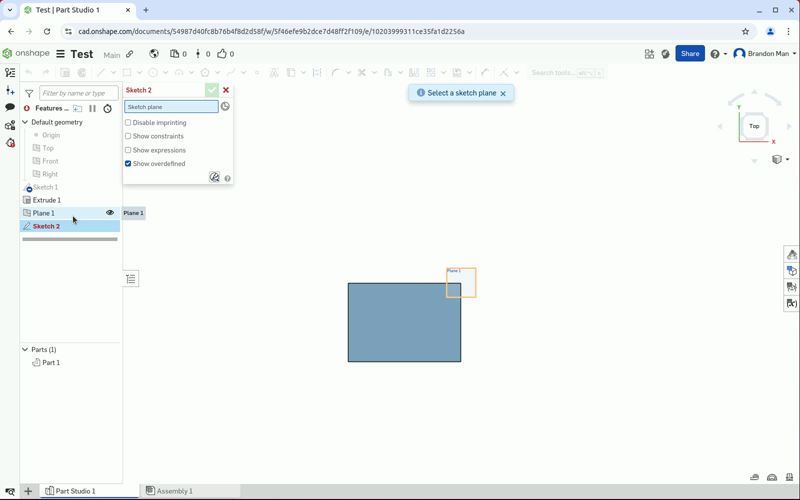
click(73, 215)
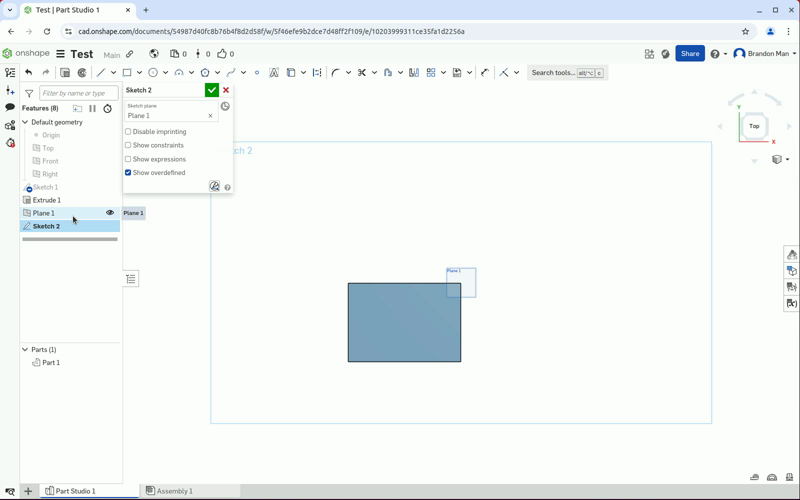
mouse_move(73, 352)
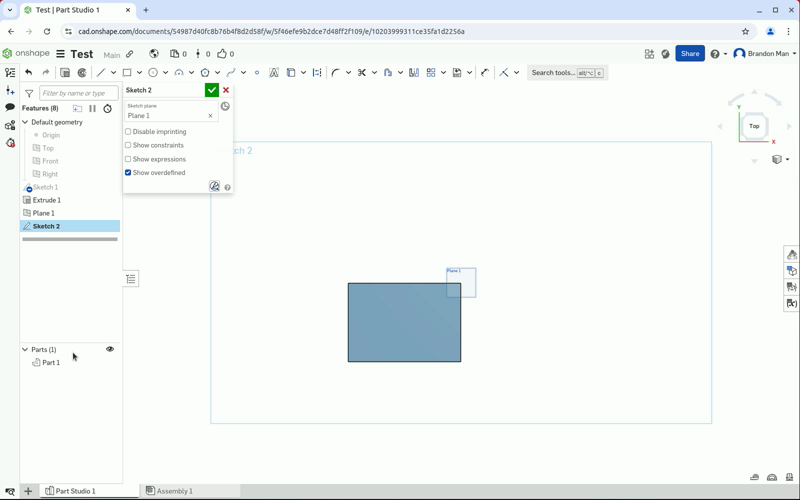
key(y)
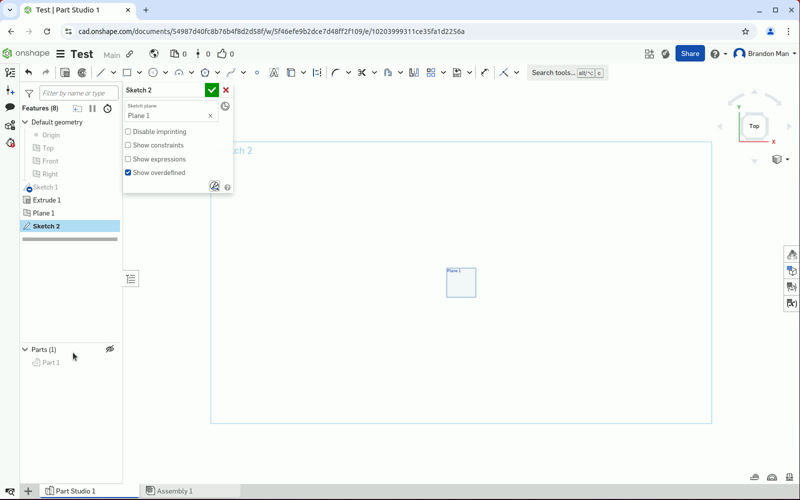
key(l)
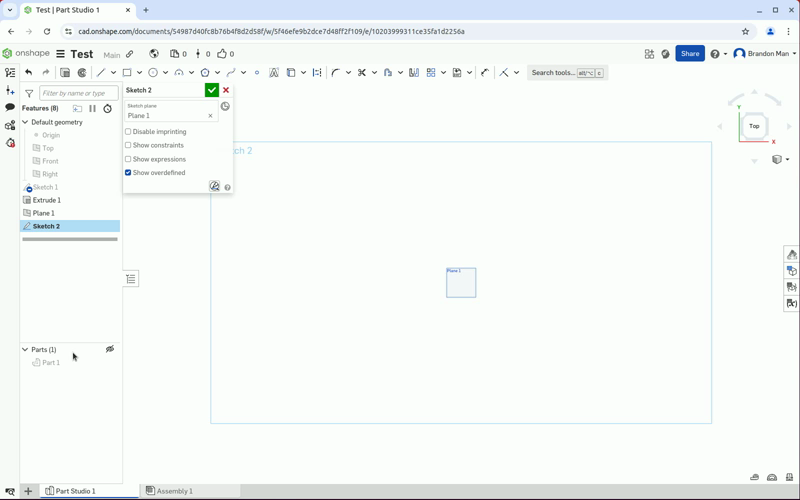
key_down(shift)
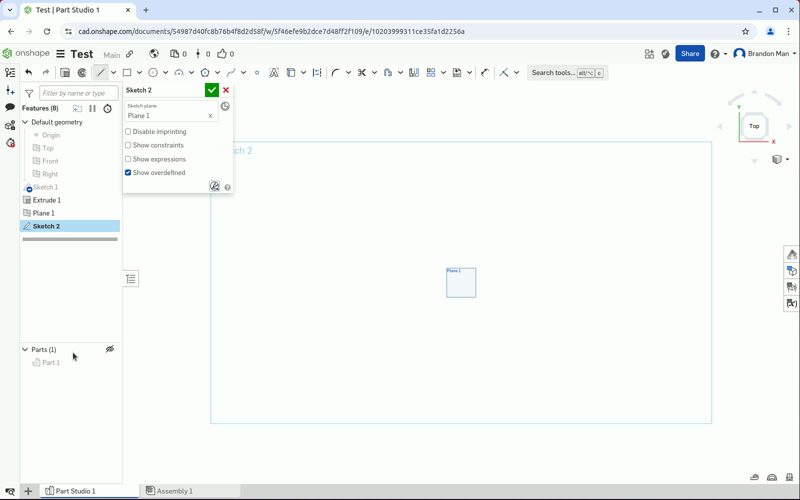
mouse_move(348, 322)
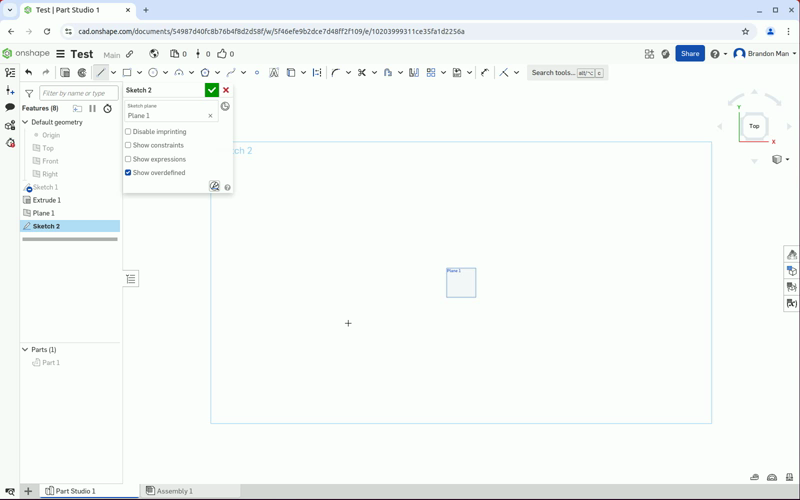
click(348, 322)
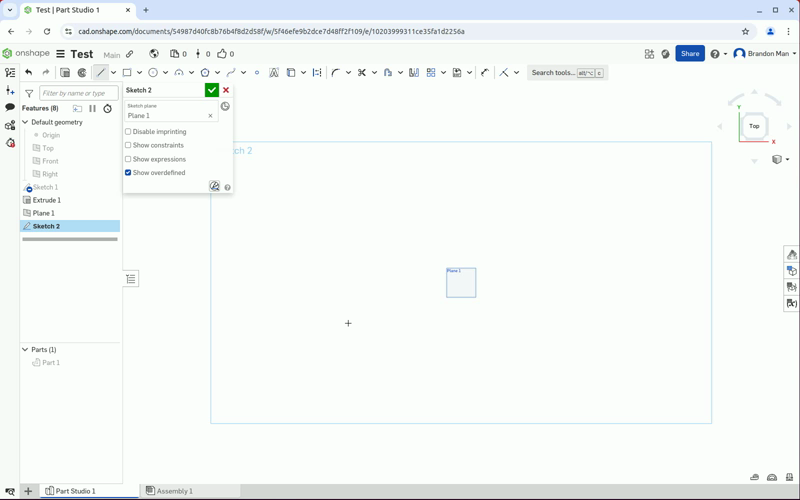
key_up(shift)
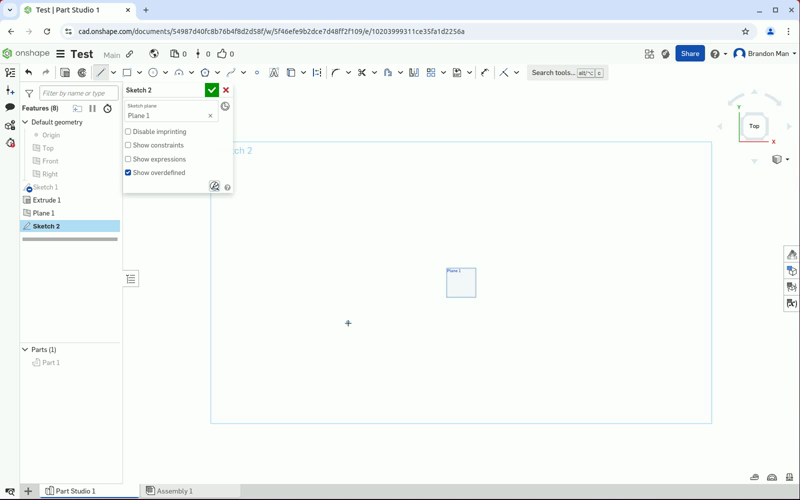
key_down(shift)
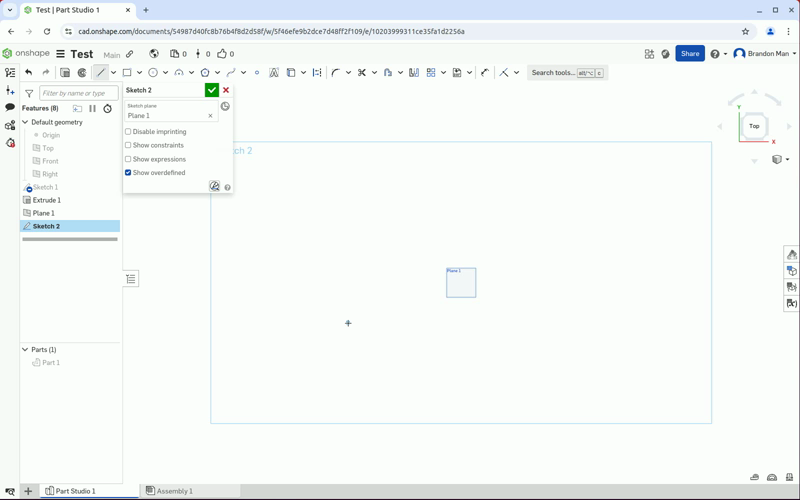
mouse_move(460, 322)
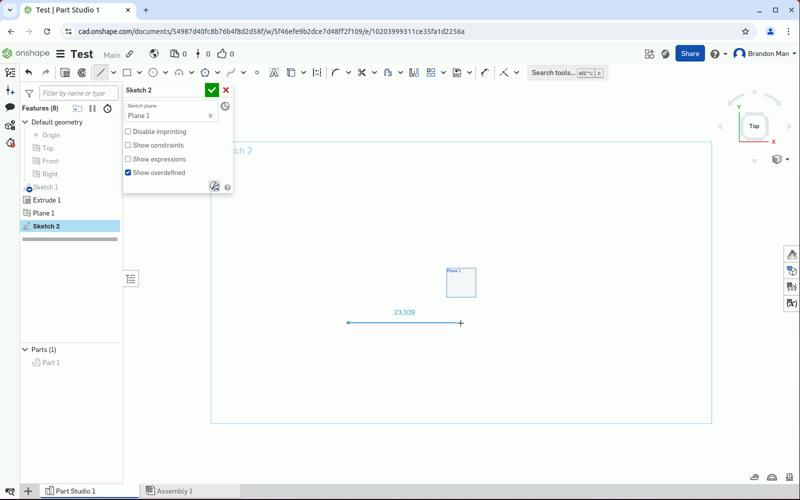
click(460, 322)
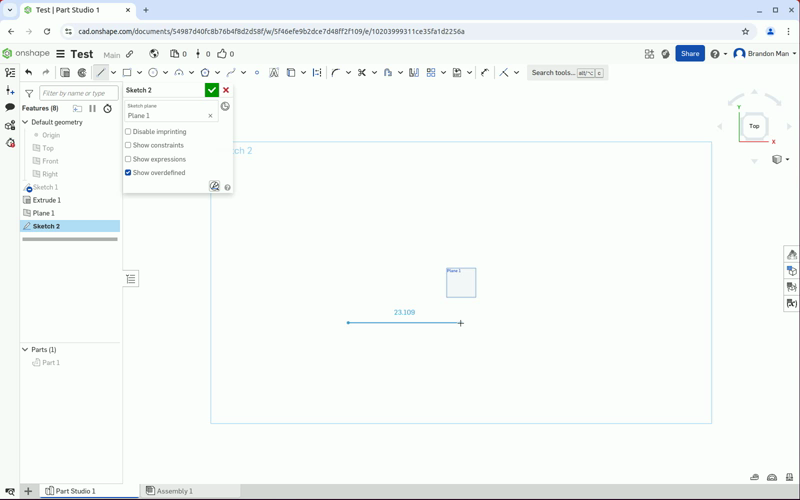
key_up(shift)
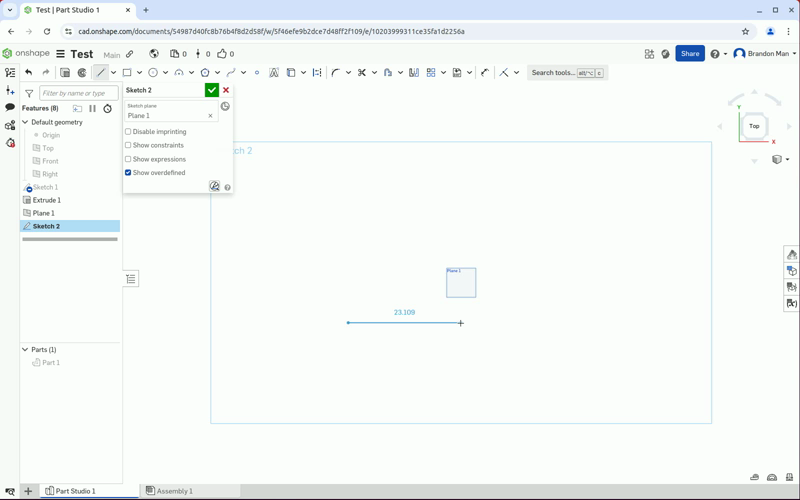
key_down(shift)
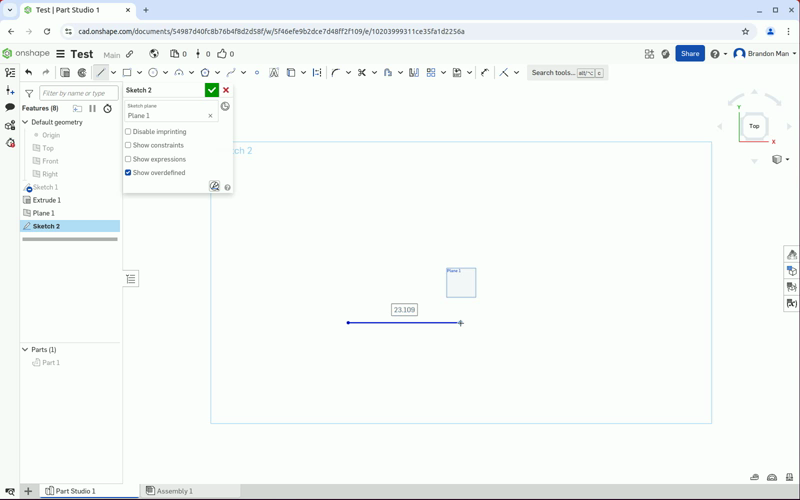
mouse_move(490, 322)
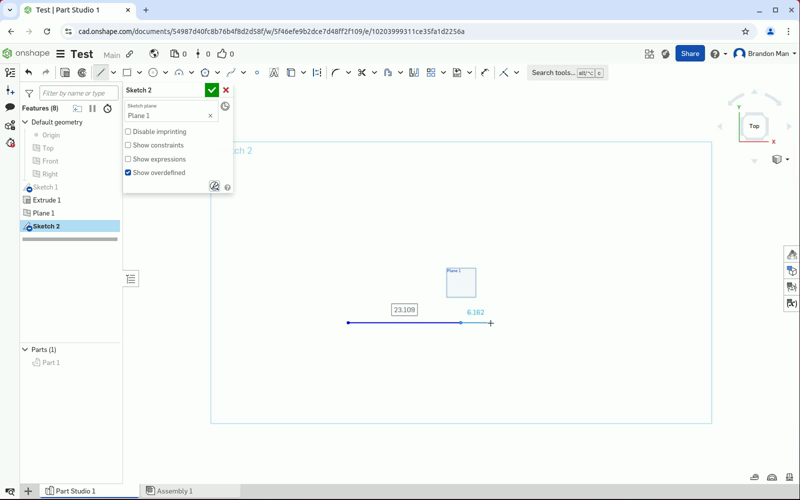
mouse_move(460, 283)
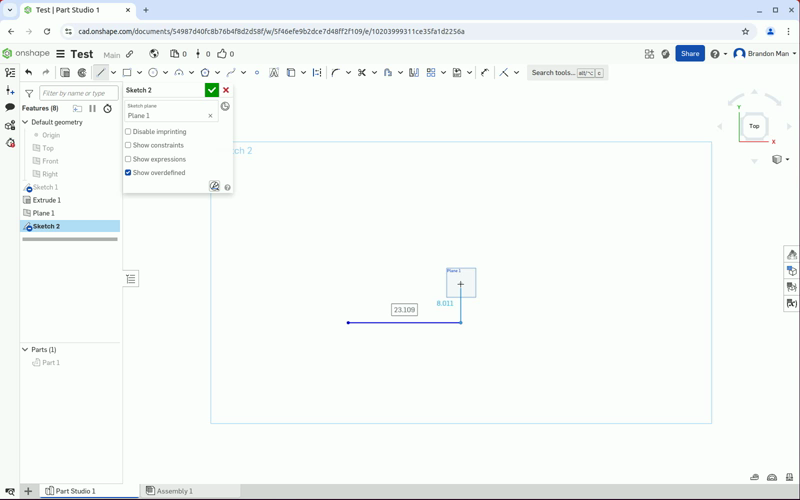
click(460, 283)
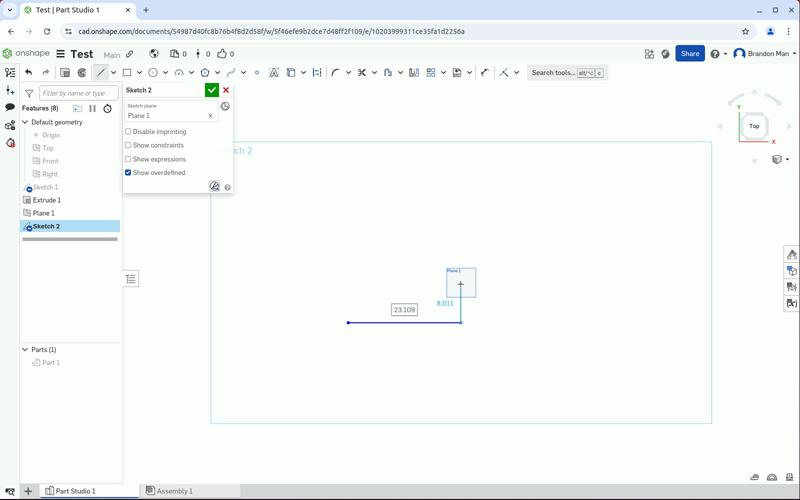
key_up(shift)
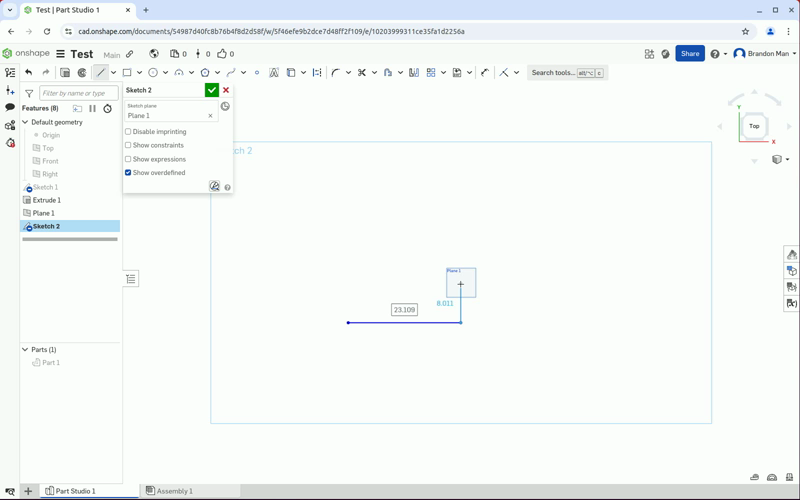
key_down(shift)
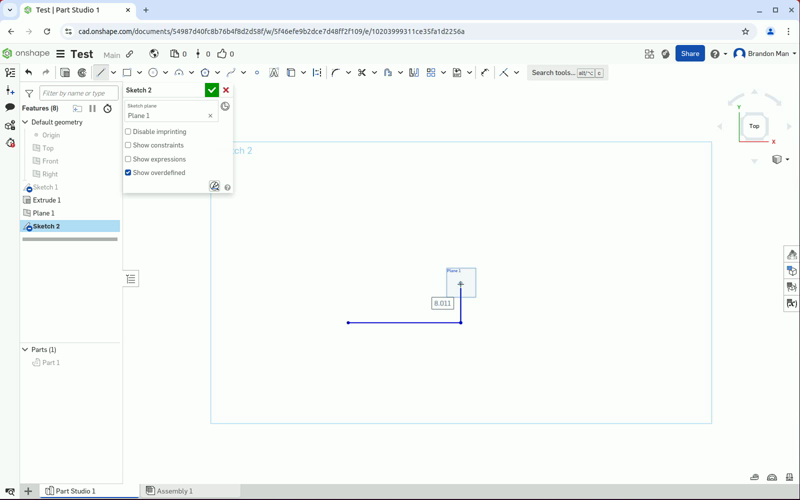
mouse_move(348, 283)
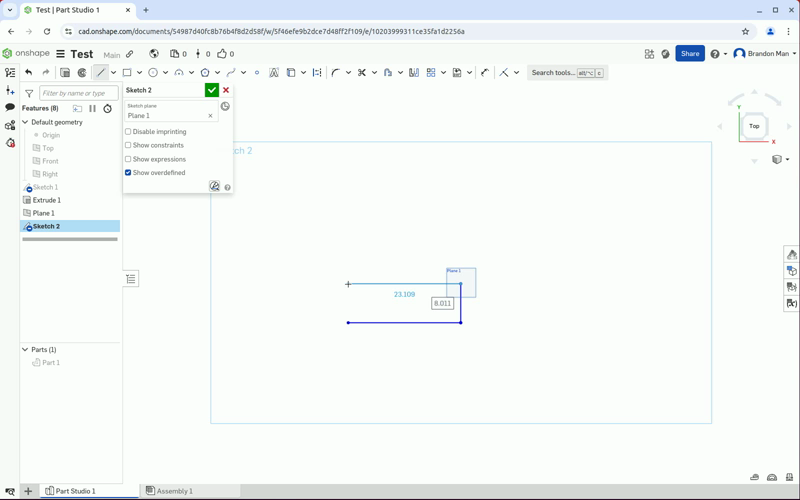
click(348, 283)
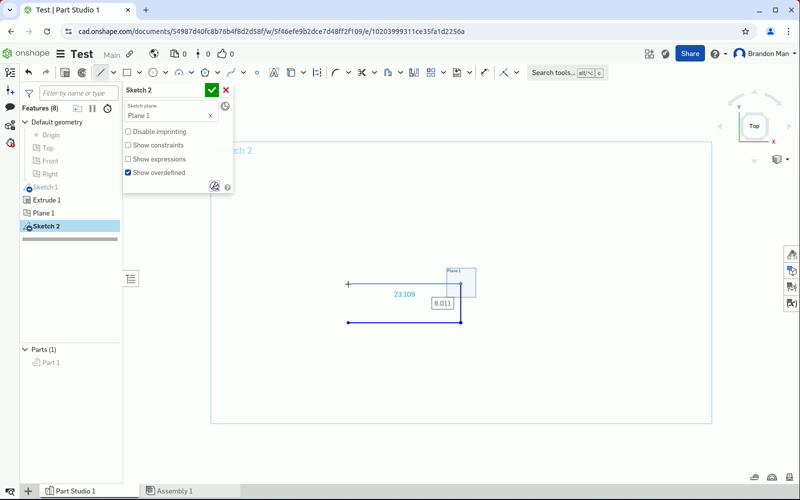
key_up(shift)
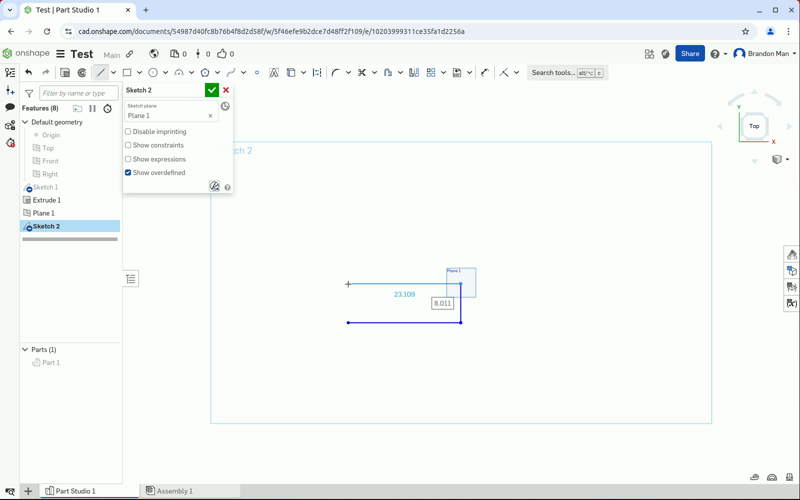
mouse_move(378, 283)
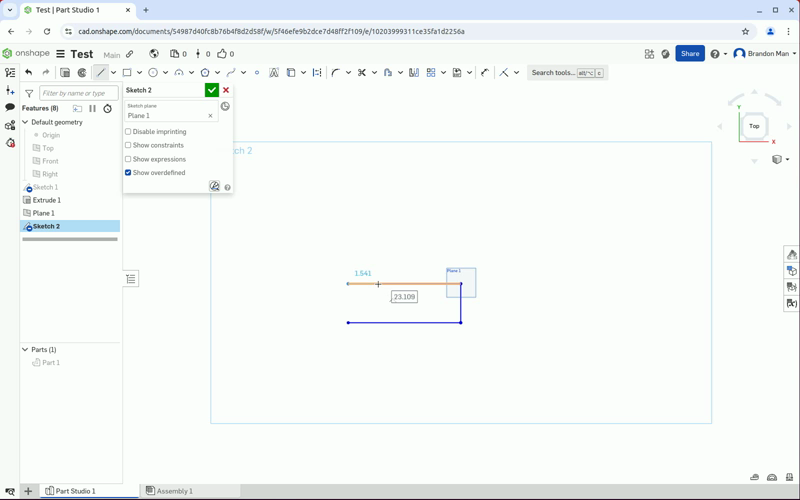
key_down(shift)
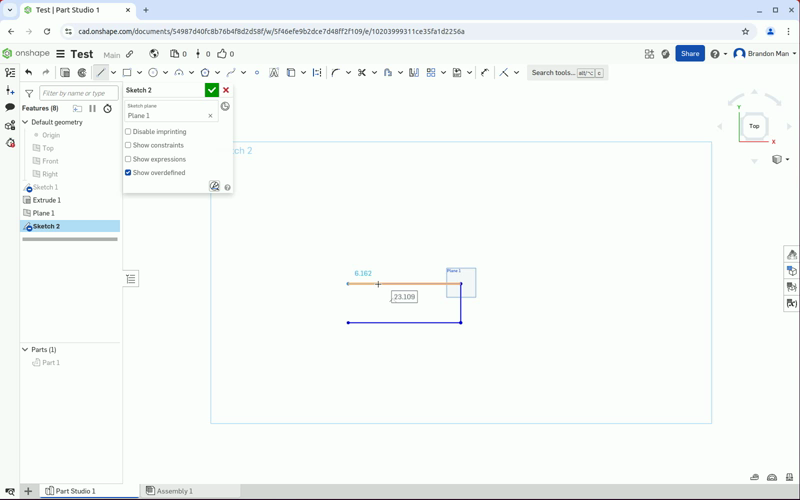
mouse_move(348, 322)
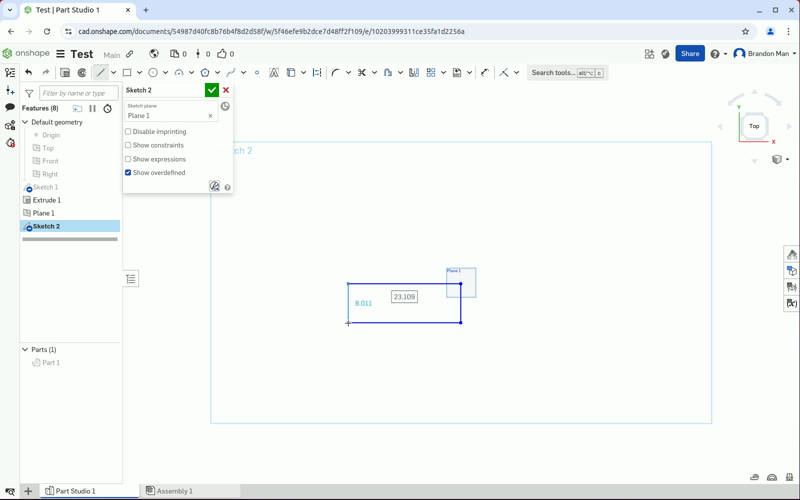
key_up(shift)
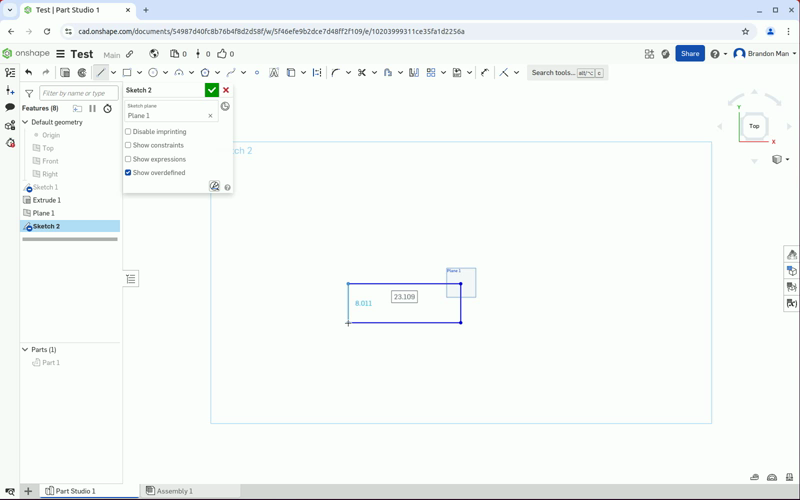
click(348, 322)
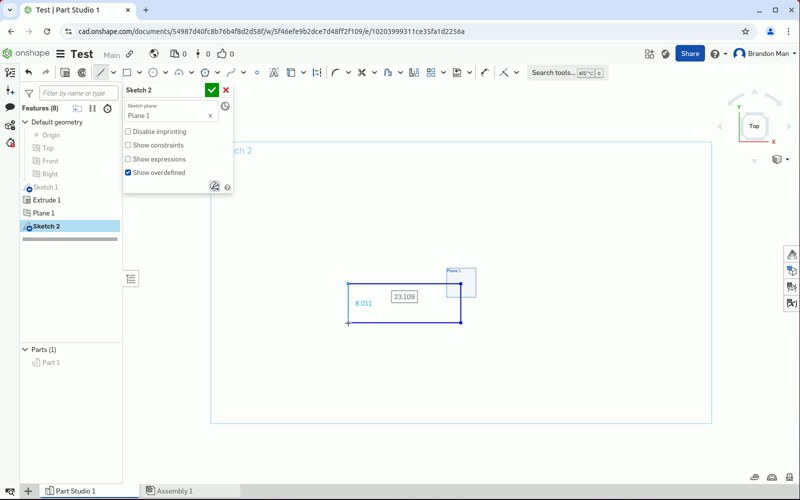
key(esc)
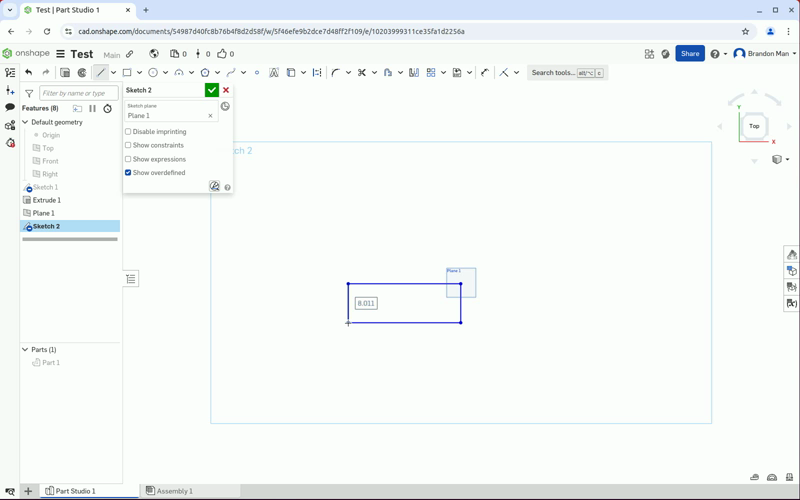
mouse_move(371, 294)
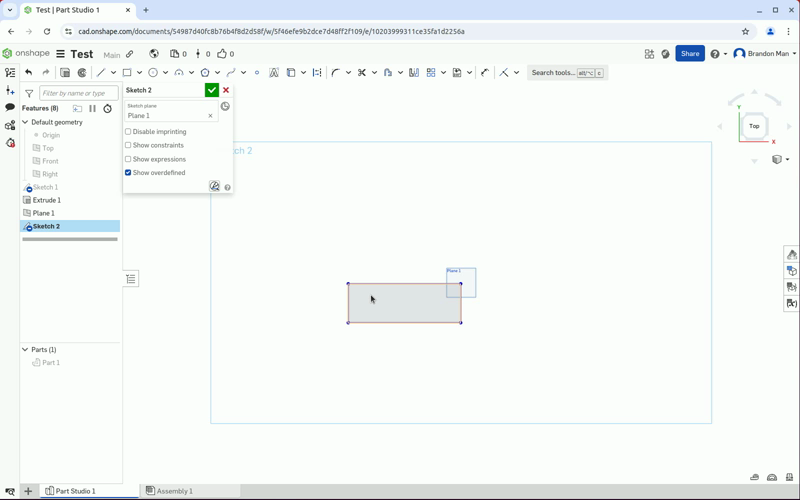
click(371, 294)
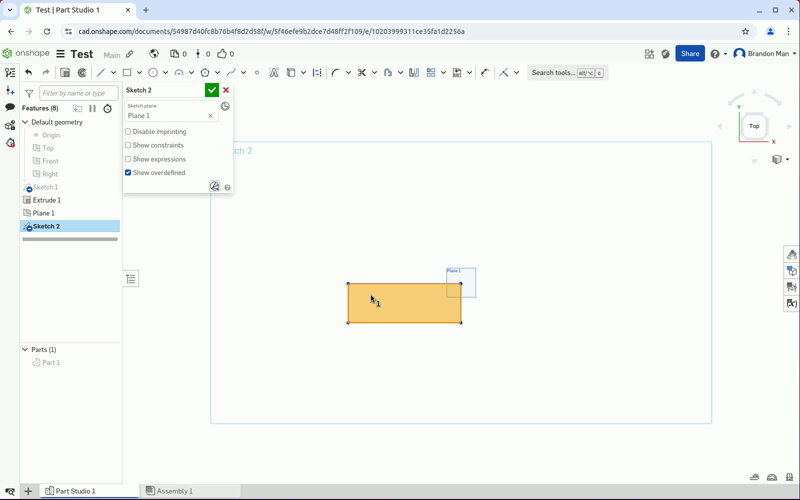
mouse_move(73, 352)
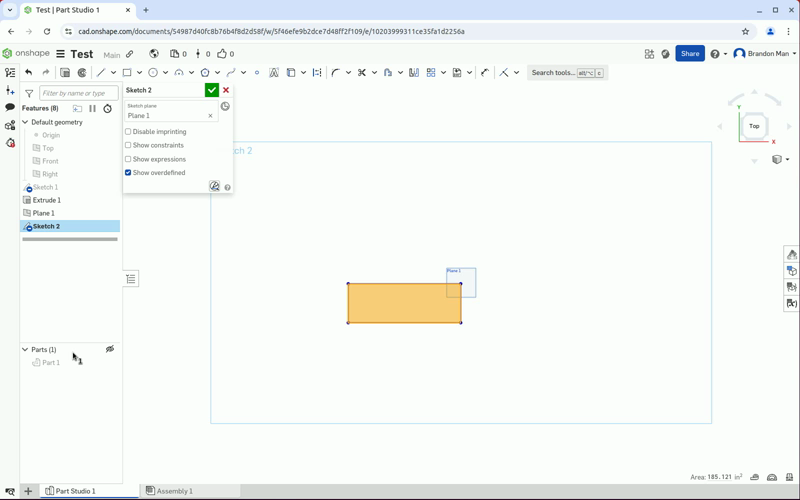
key(shift+y)
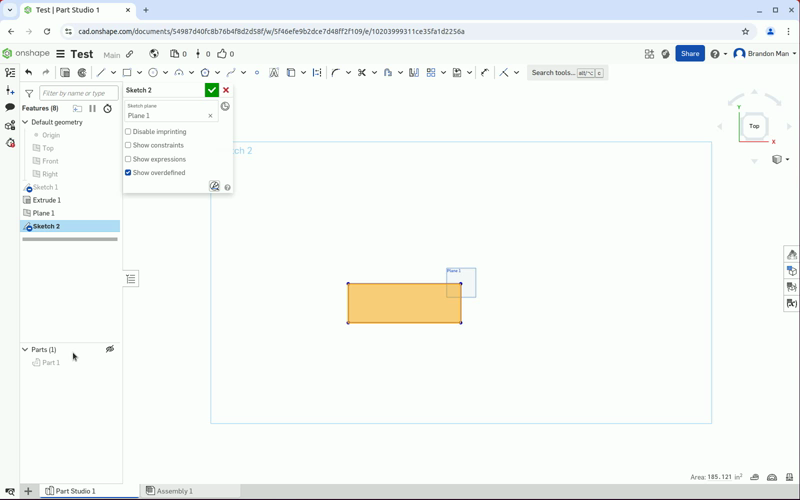
key(shift+e)
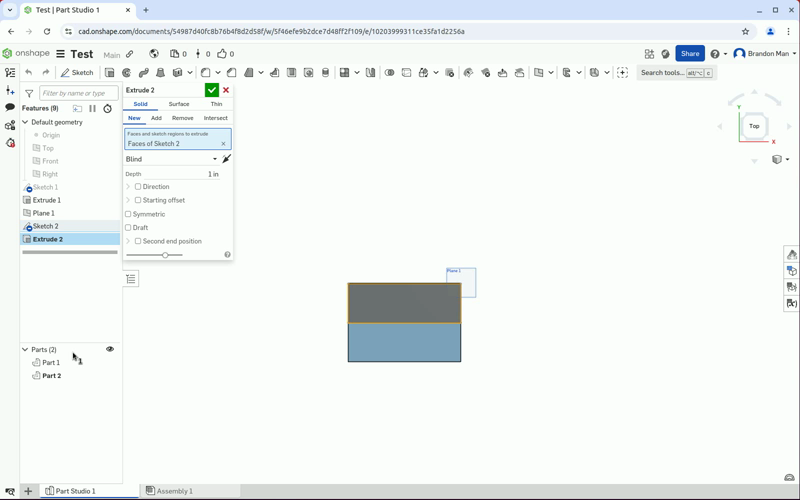
mouse_move(143, 106)
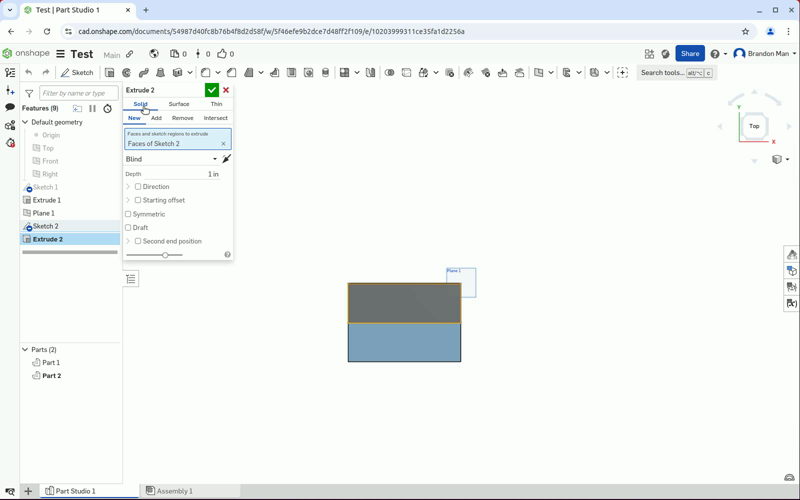
click(143, 106)
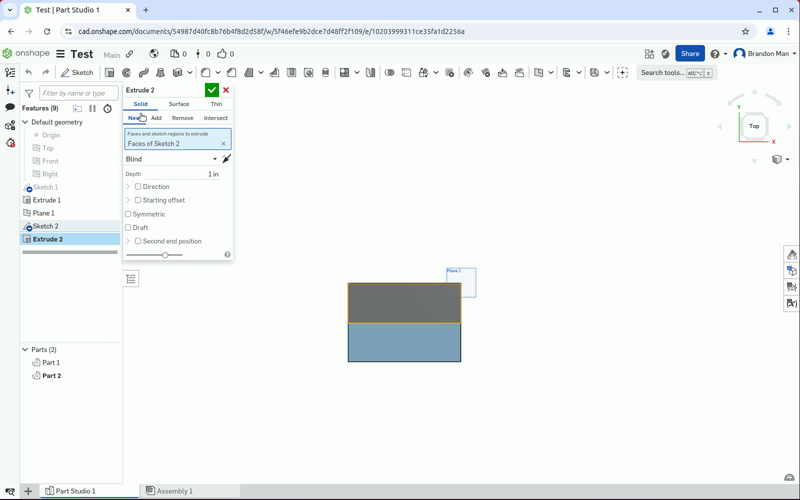
mouse_move(137, 120)
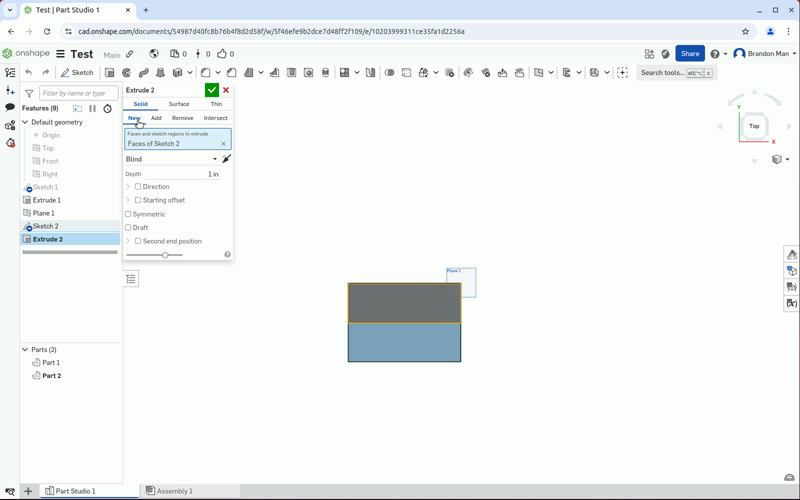
click(137, 120)
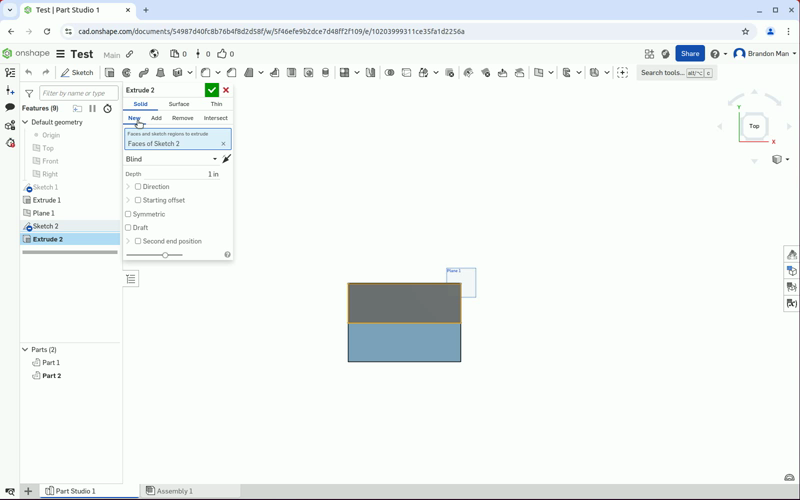
key(tab, 4)
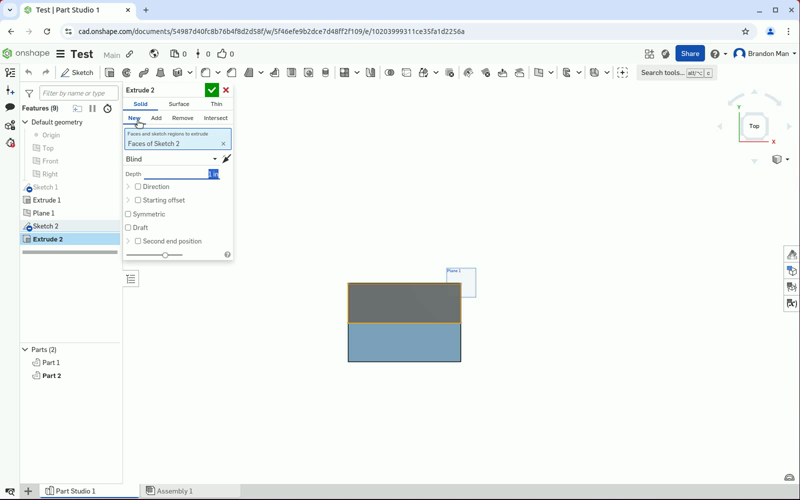
text(2.889)
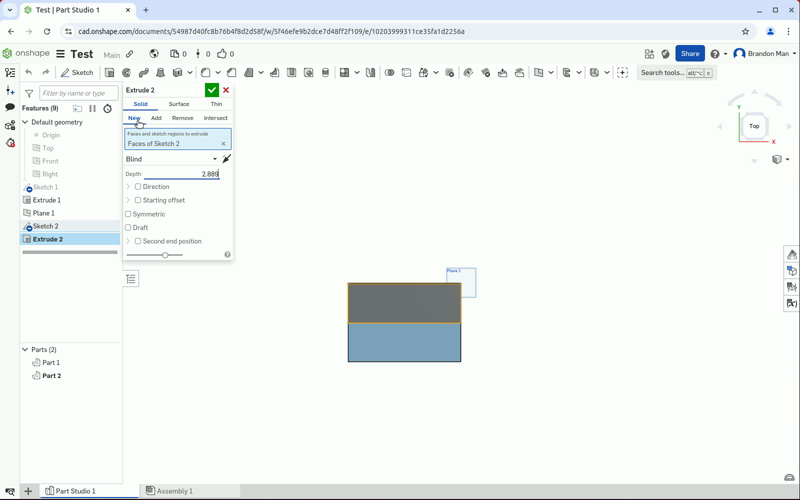
key(enter)
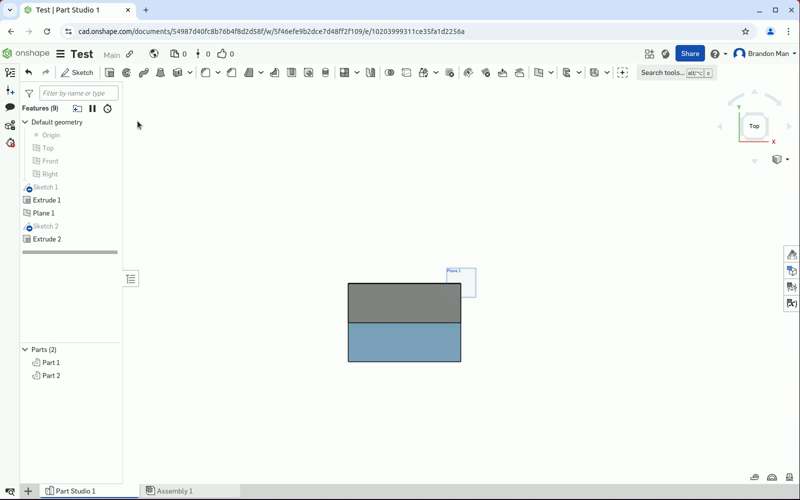
key(shift+h)
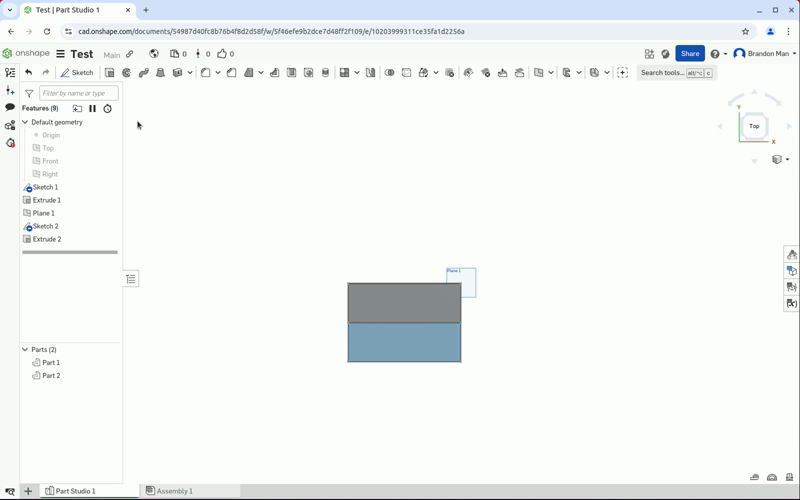
key(shift+h)
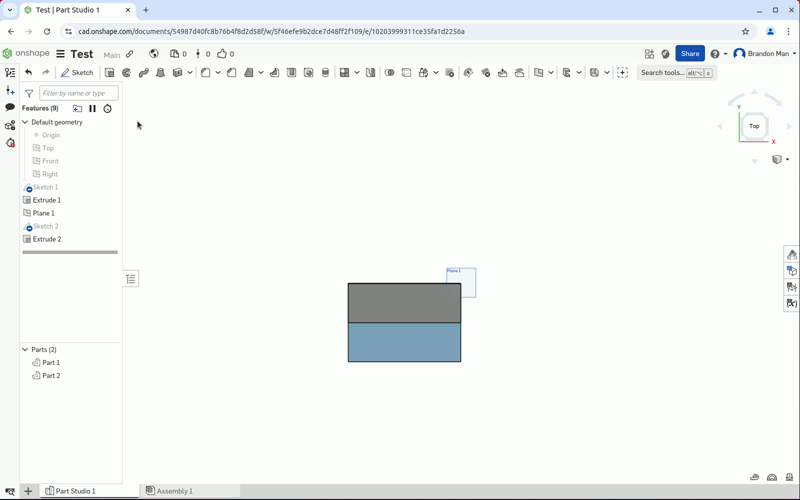
mouse_move(73, 189)
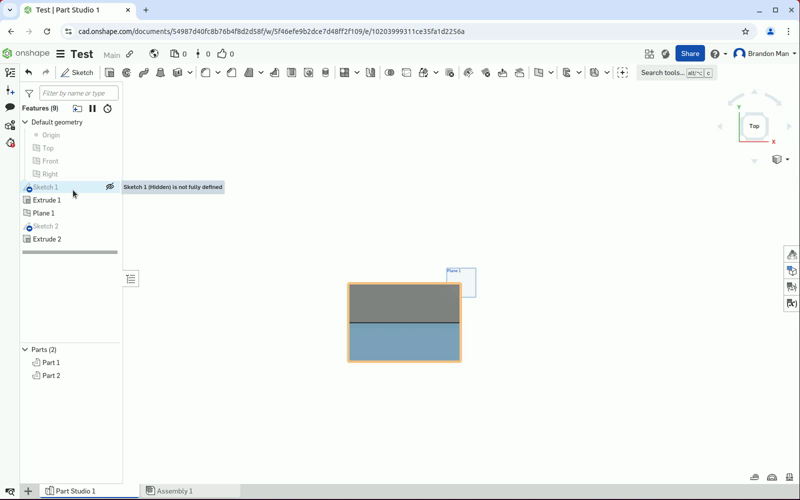
click(73, 189)
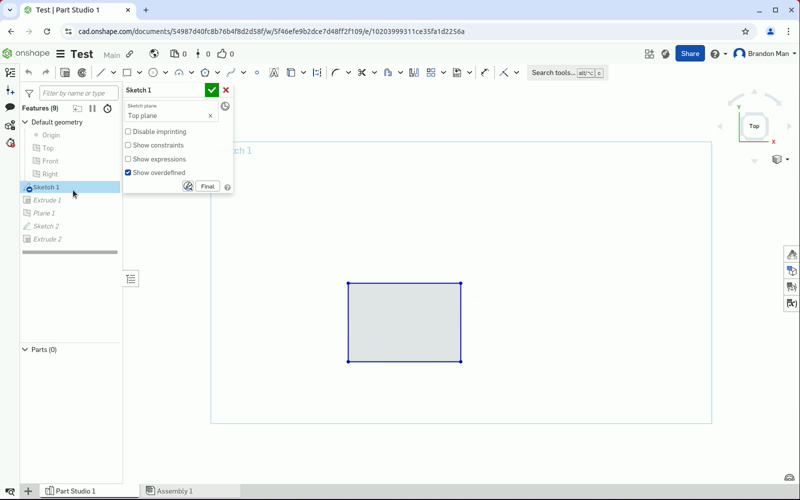
mouse_move(229, 92)
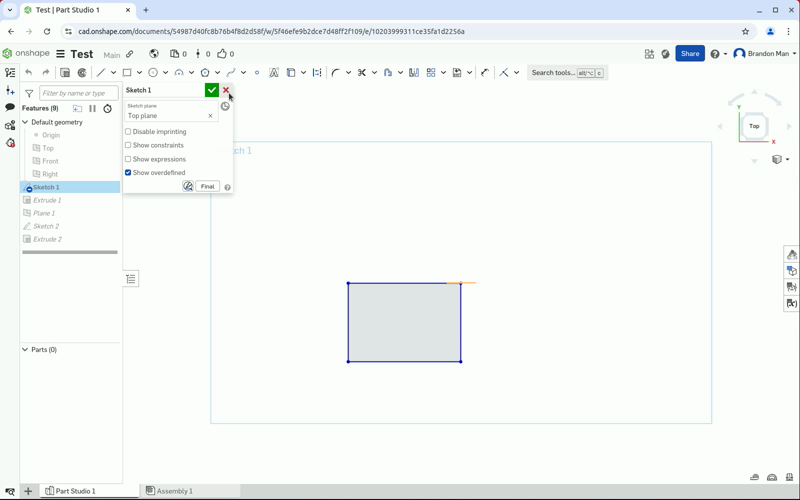
click(229, 92)
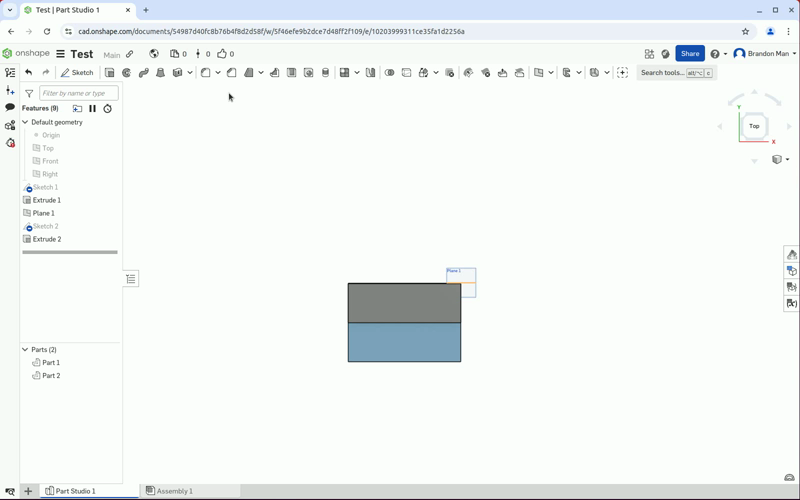
mouse_move(541, 75)
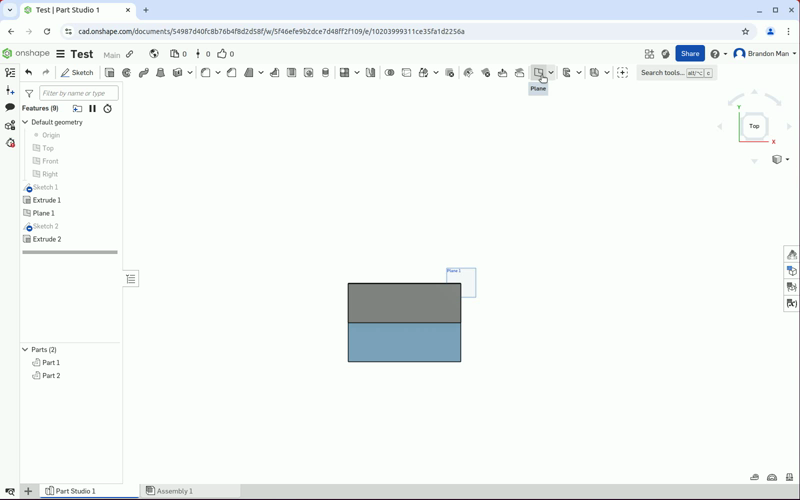
click(541, 75)
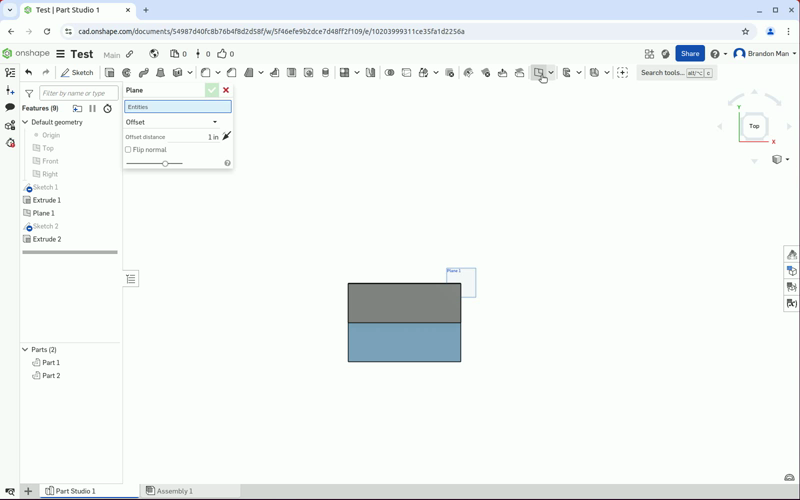
mouse_move(73, 150)
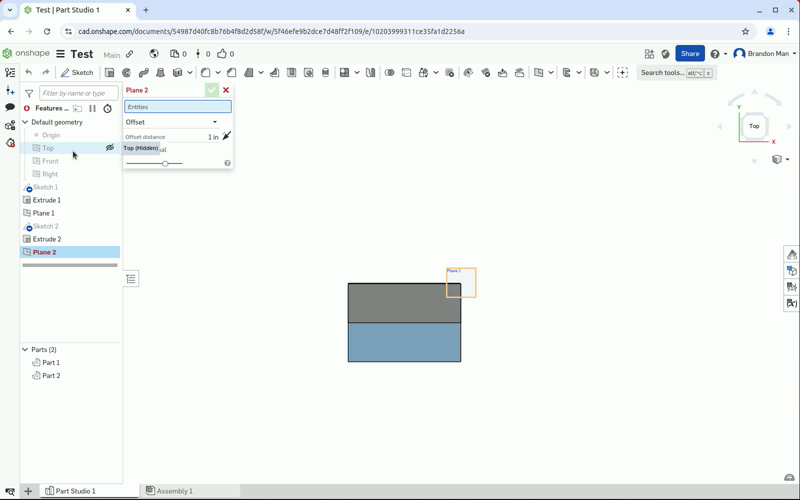
click(73, 150)
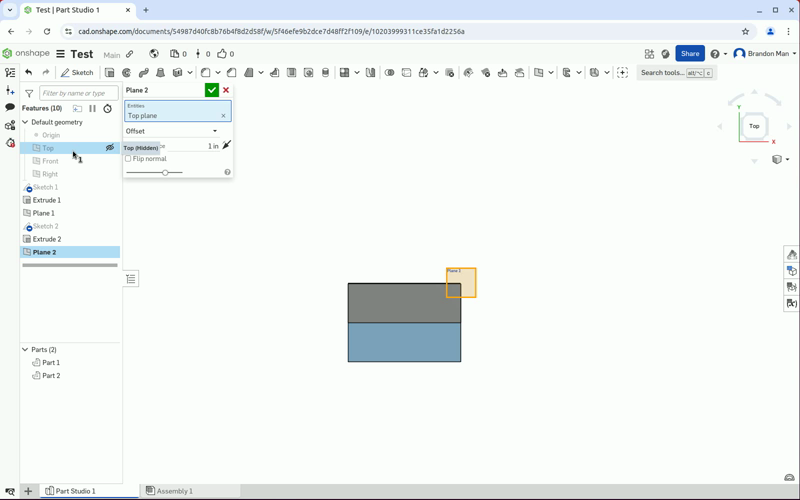
key(tab, 2)
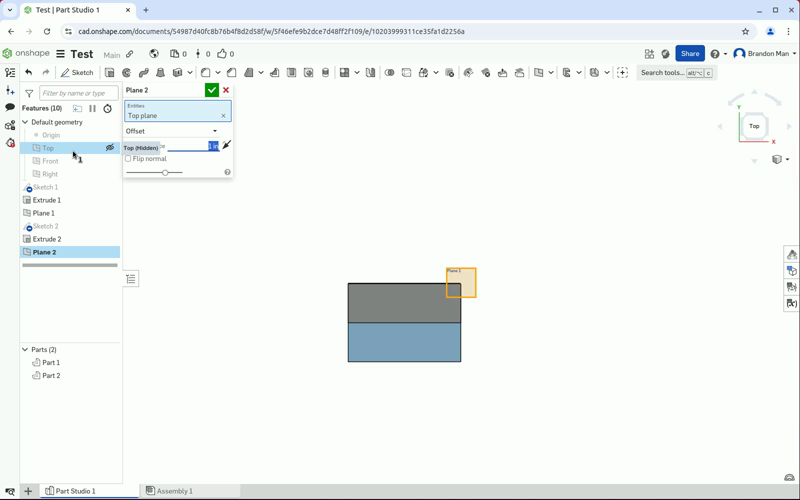
text(8.658)
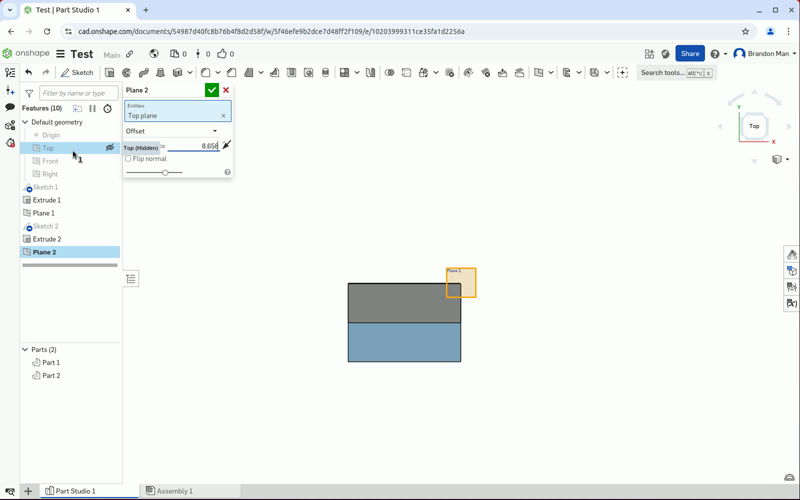
key(enter, 2)
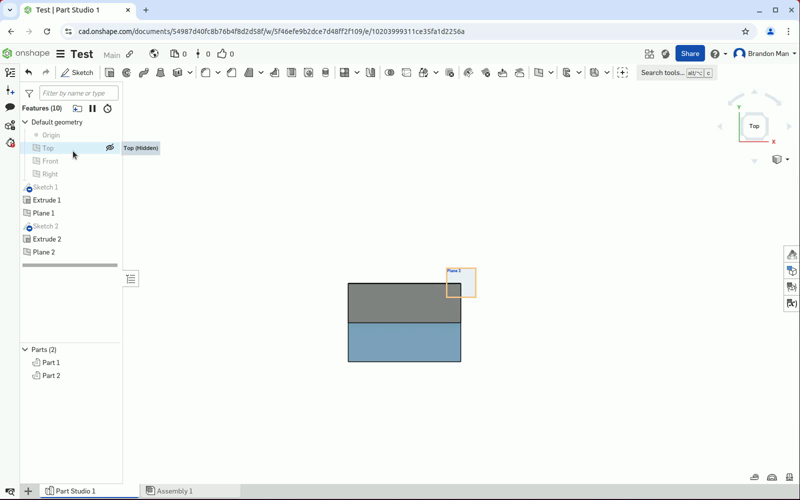
key(shift+s)
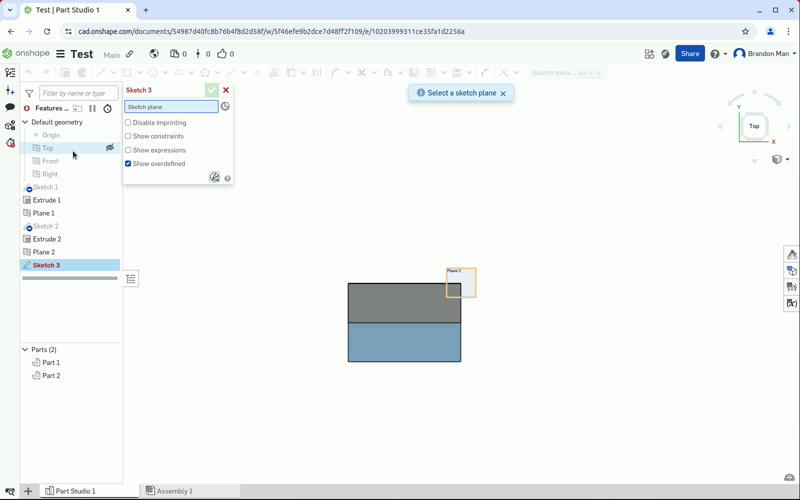
mouse_move(73, 254)
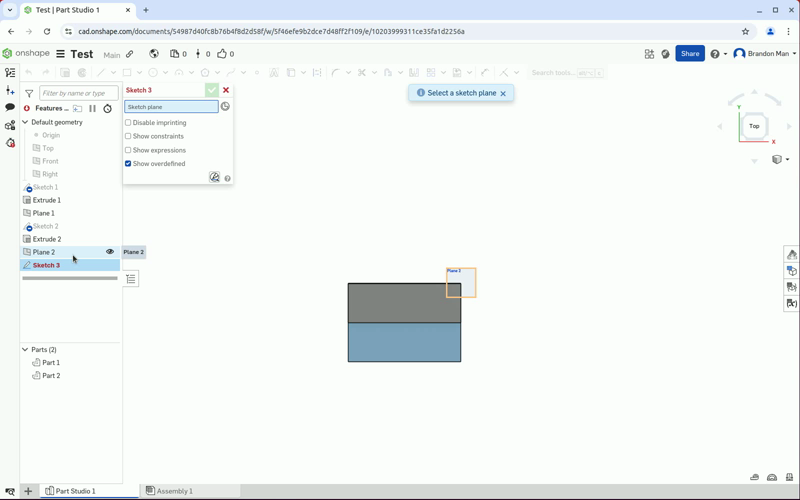
click(73, 254)
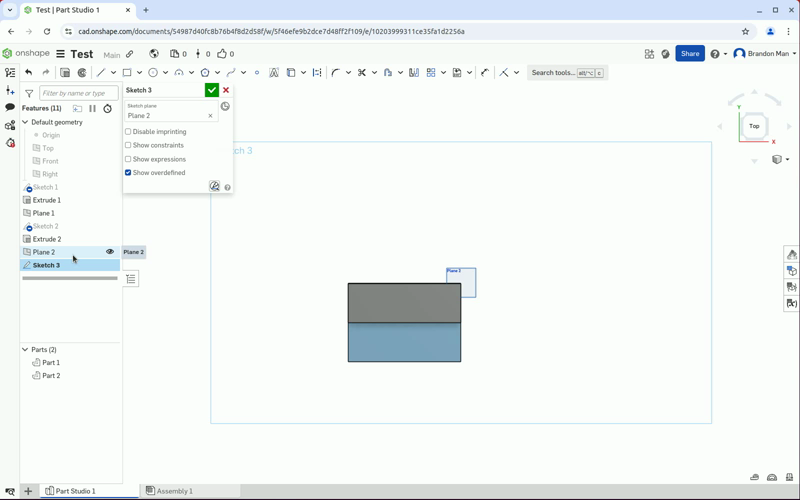
mouse_move(73, 352)
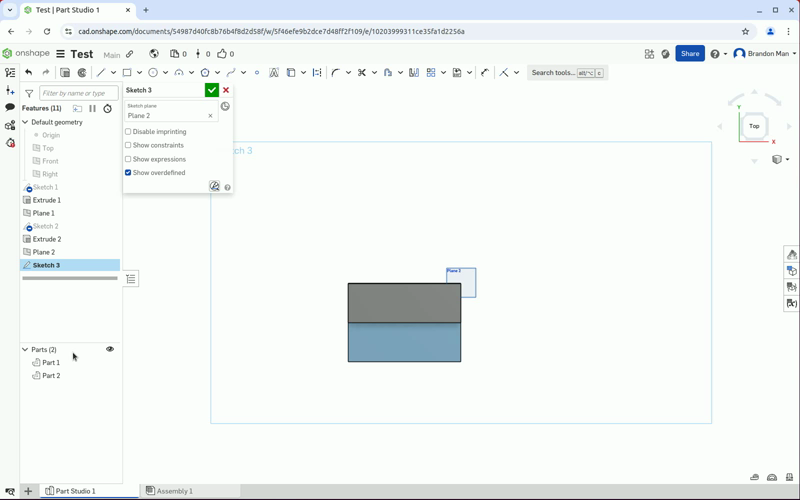
key(y)
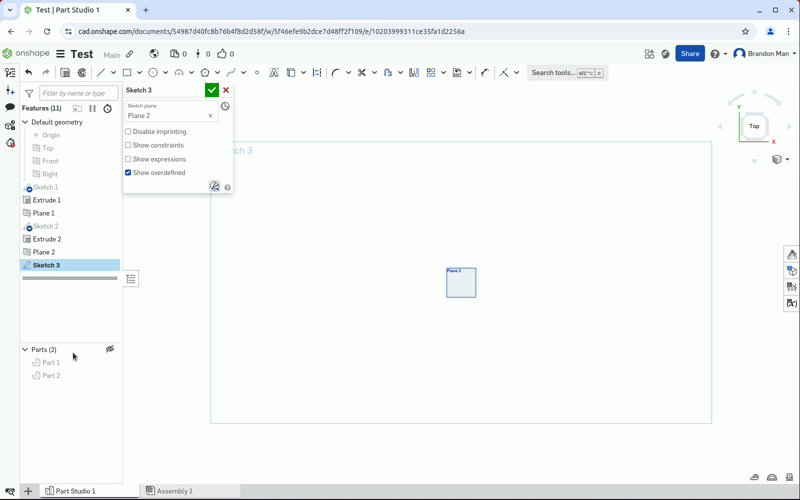
key(l)
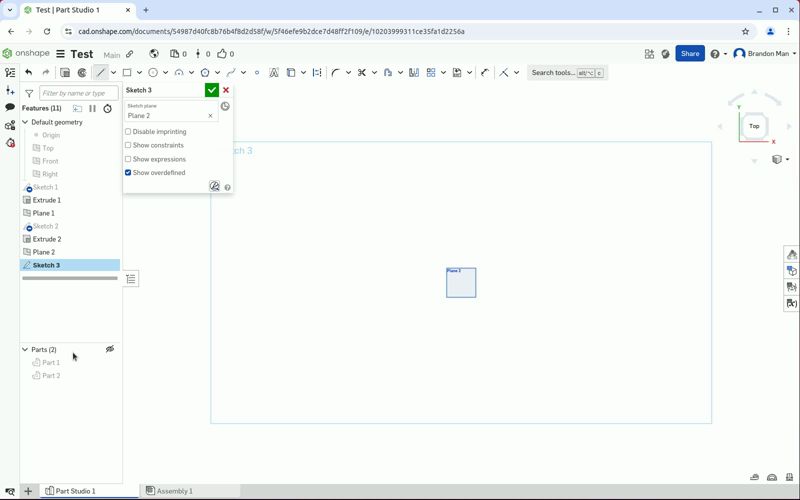
key_down(shift)
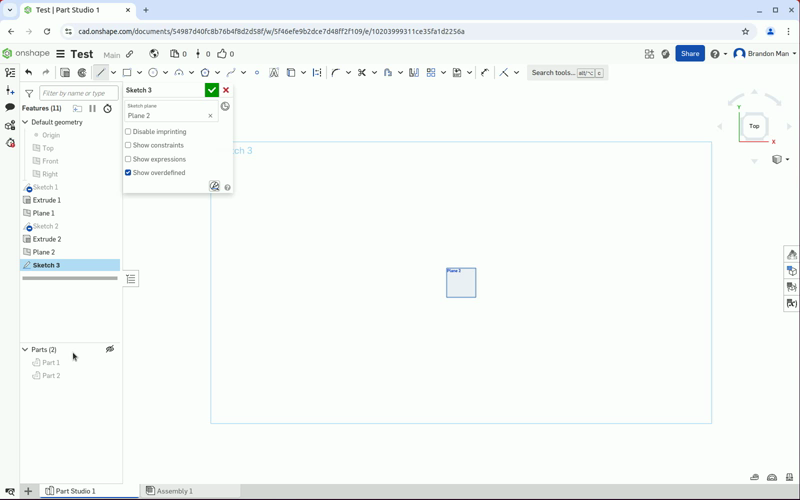
mouse_move(348, 322)
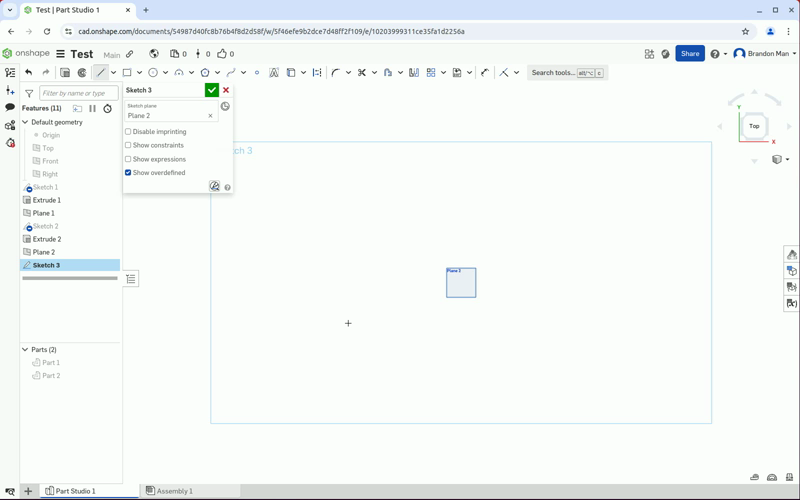
click(348, 322)
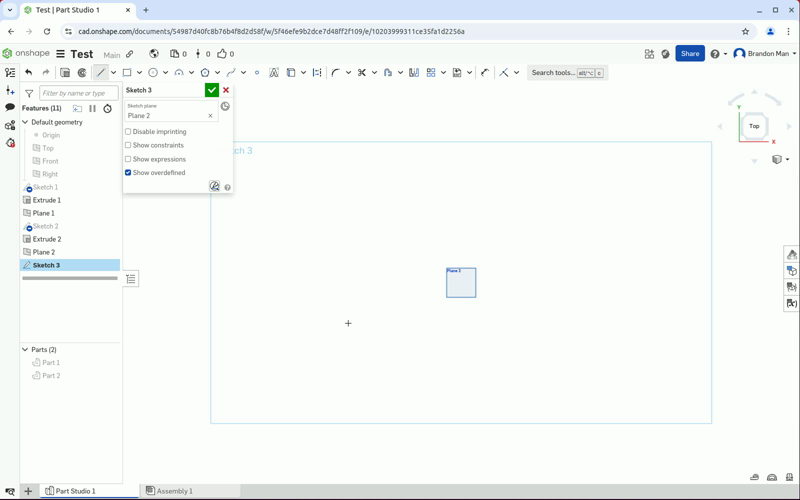
key_up(shift)
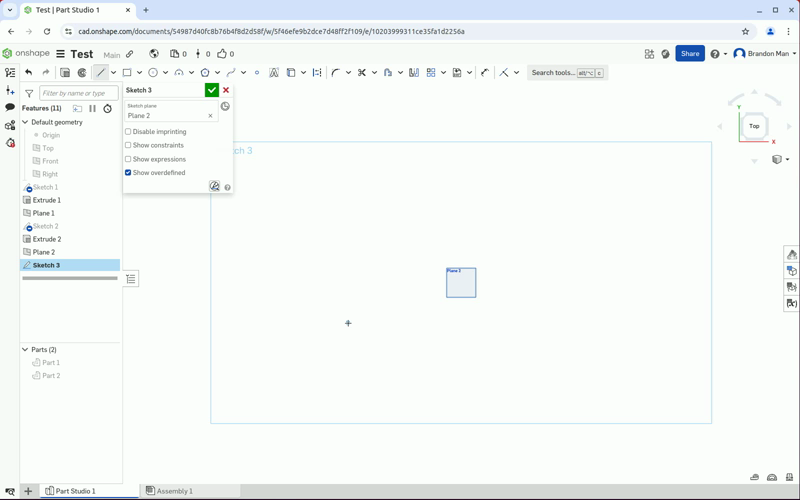
key_down(shift)
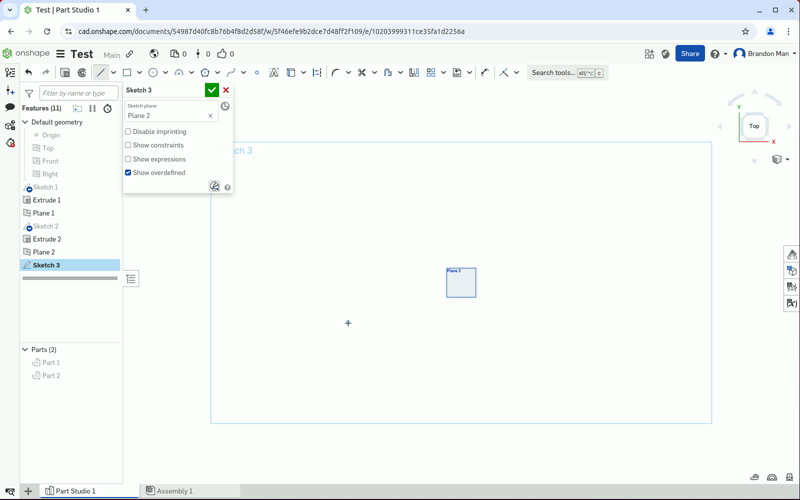
mouse_move(378, 322)
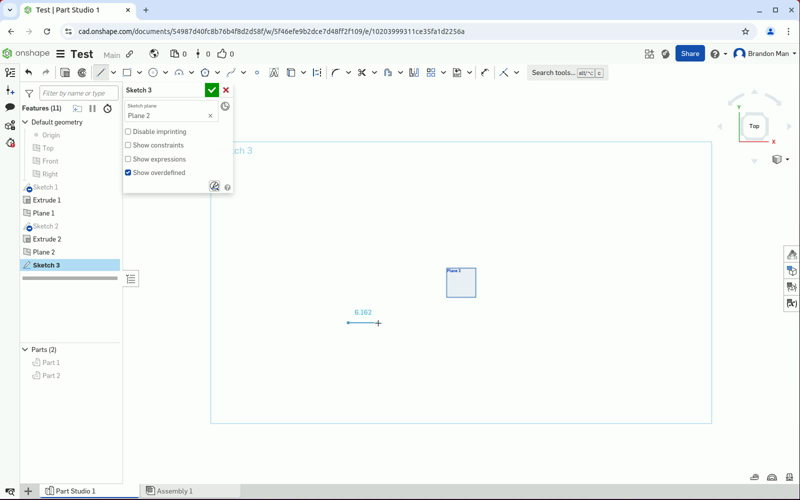
mouse_move(393, 322)
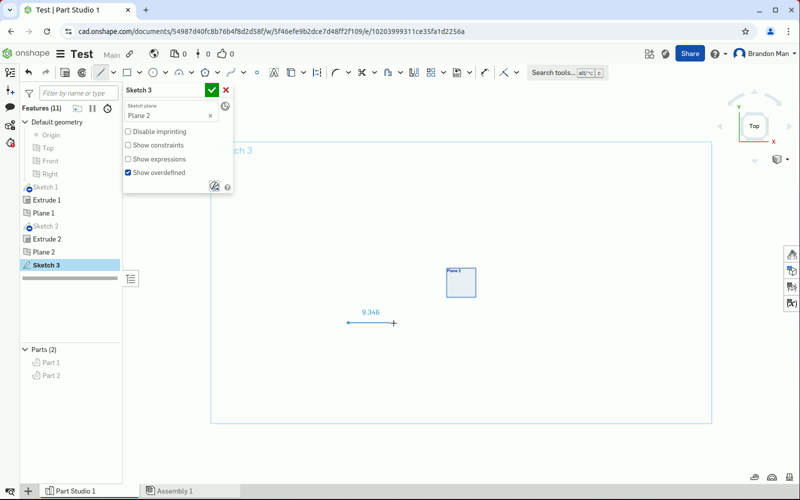
click(393, 322)
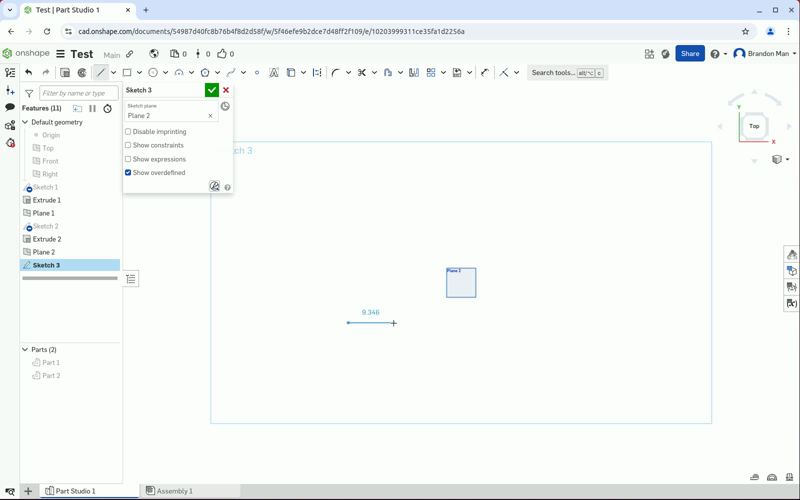
key_up(shift)
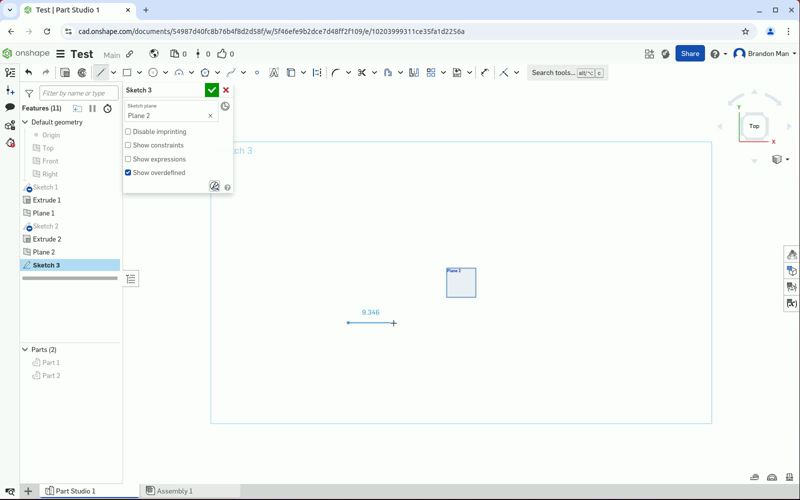
key_down(shift)
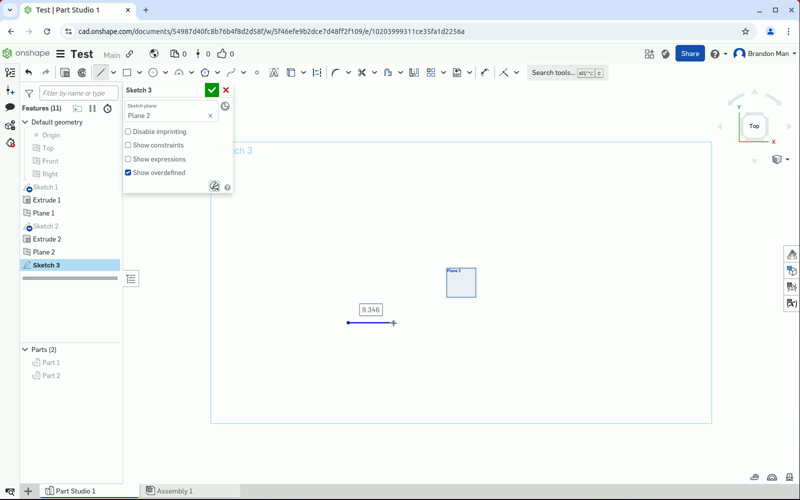
mouse_move(423, 322)
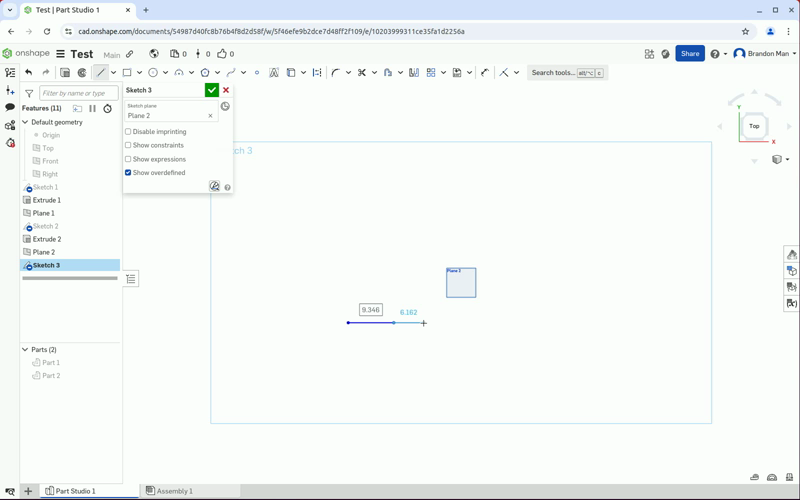
mouse_move(393, 283)
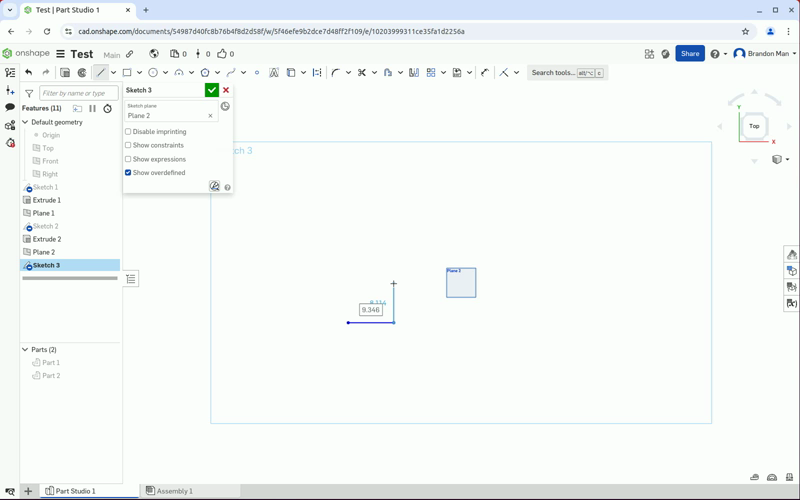
click(393, 283)
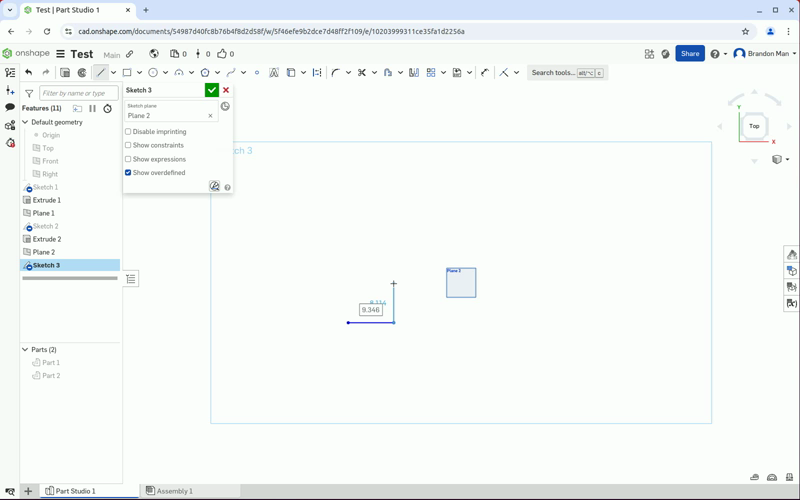
key_up(shift)
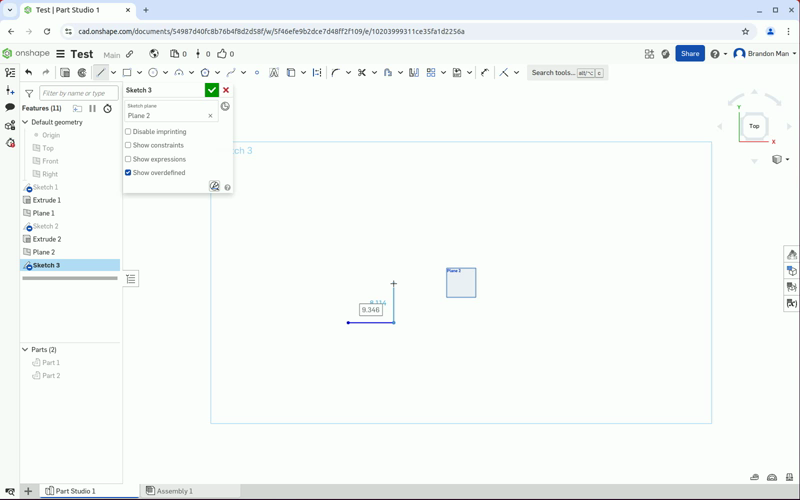
key_down(shift)
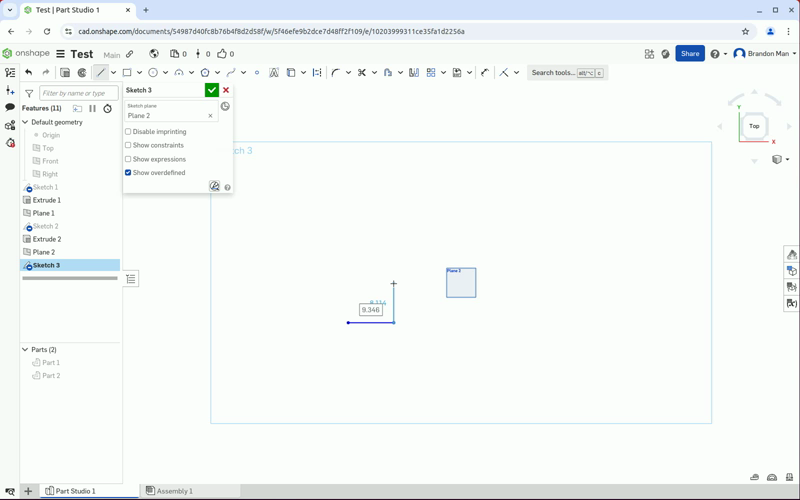
mouse_move(423, 283)
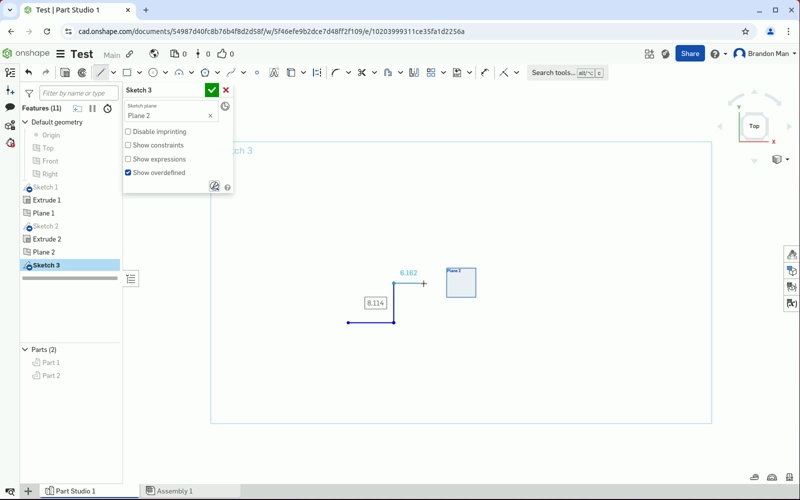
mouse_move(348, 283)
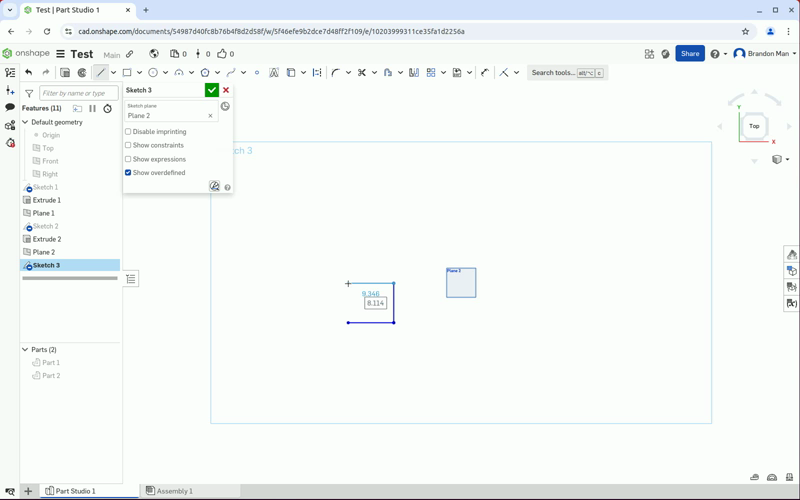
click(348, 283)
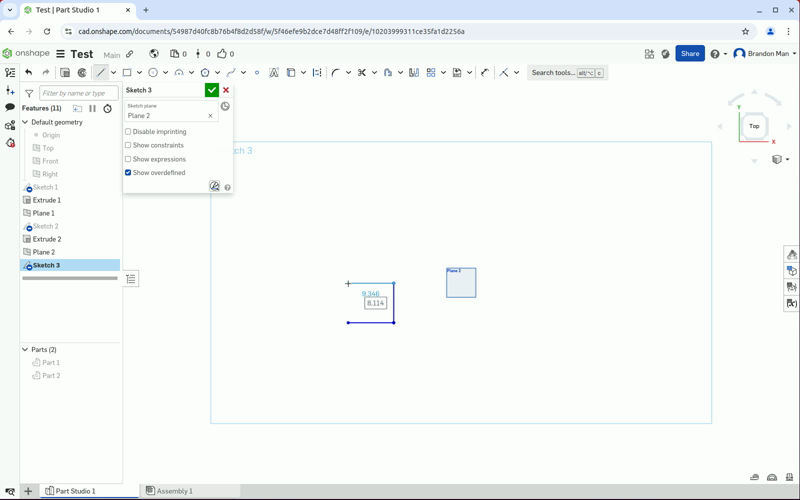
key_up(shift)
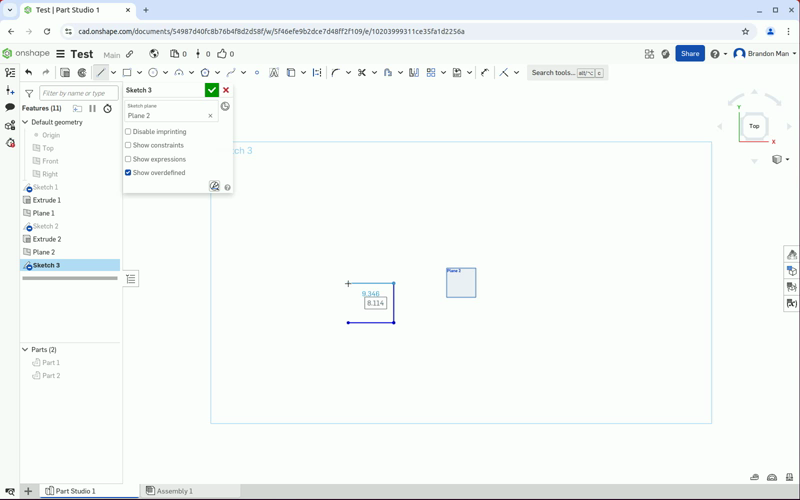
mouse_move(378, 283)
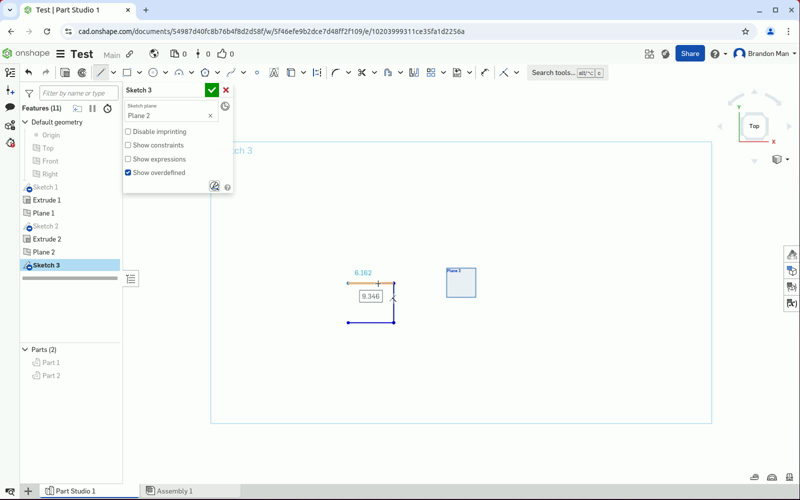
key_down(shift)
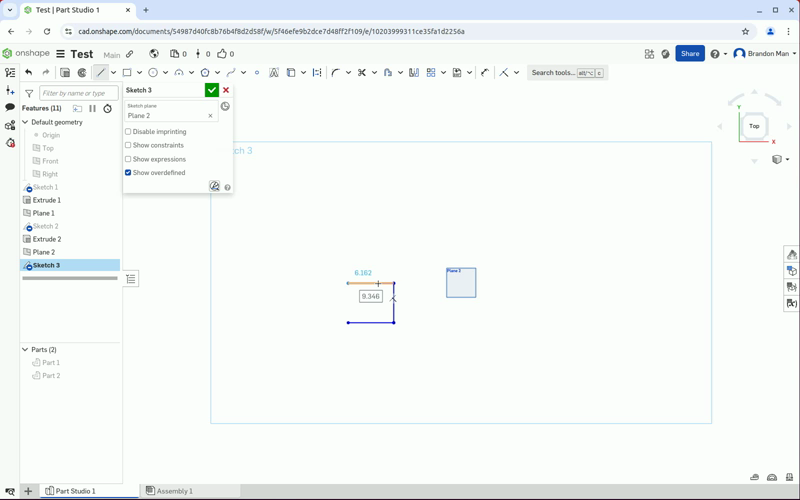
mouse_move(348, 322)
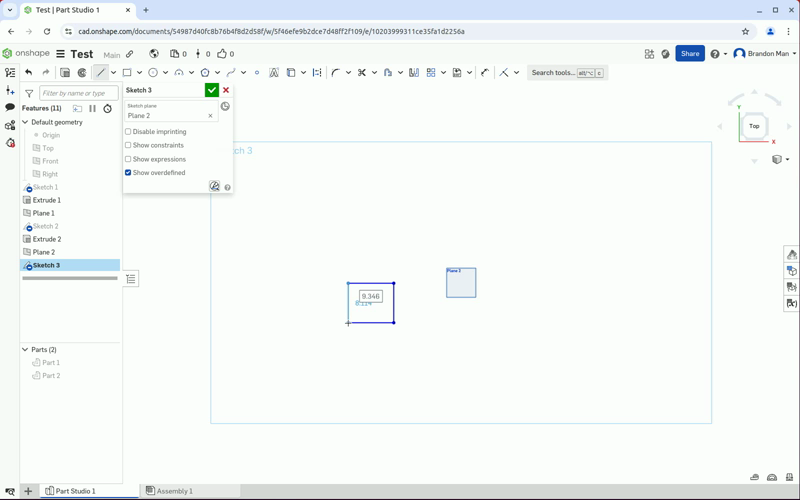
key_up(shift)
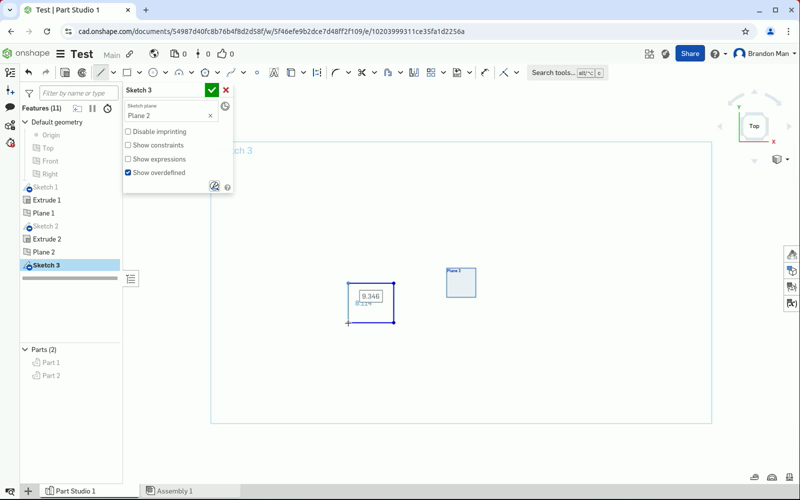
click(348, 322)
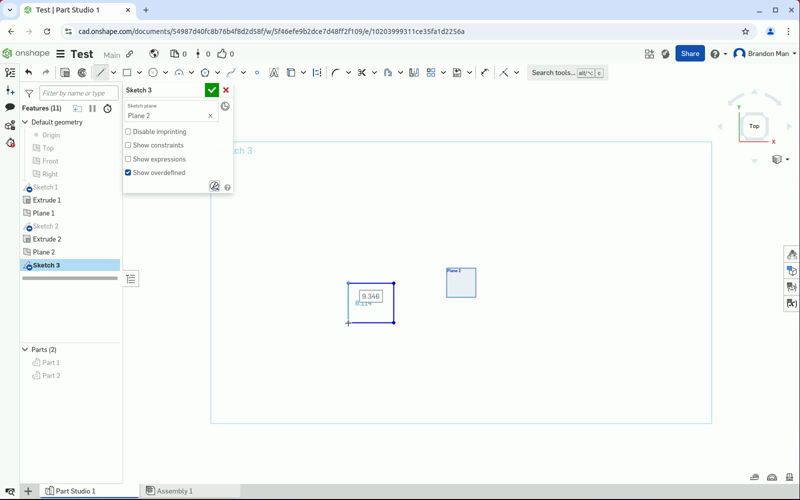
key(esc)
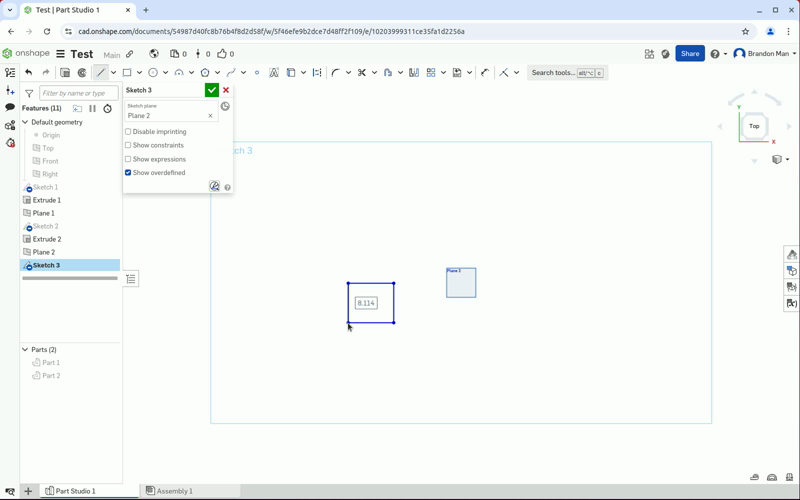
mouse_move(378, 310)
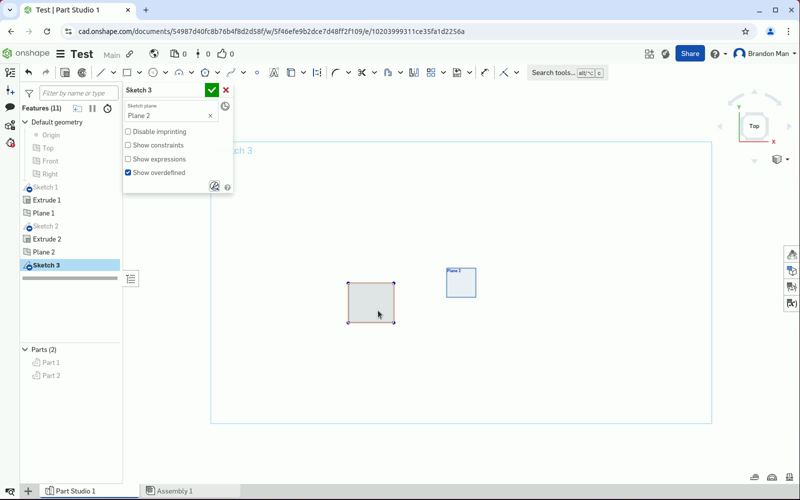
scroll(6)
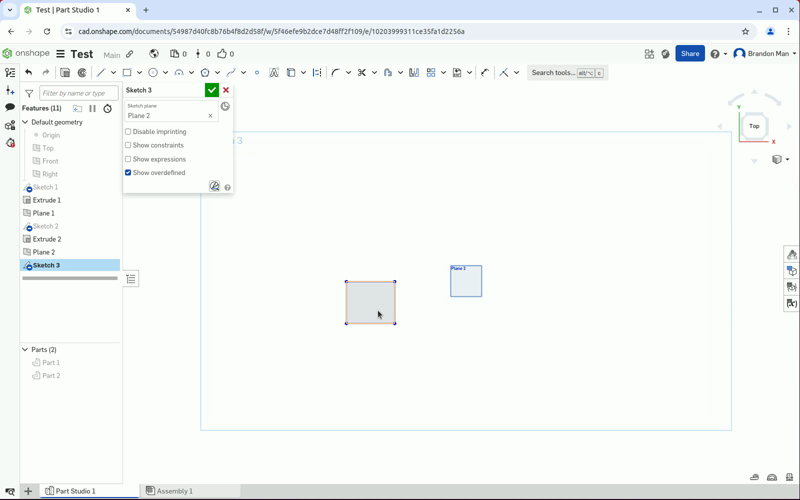
scroll(6)
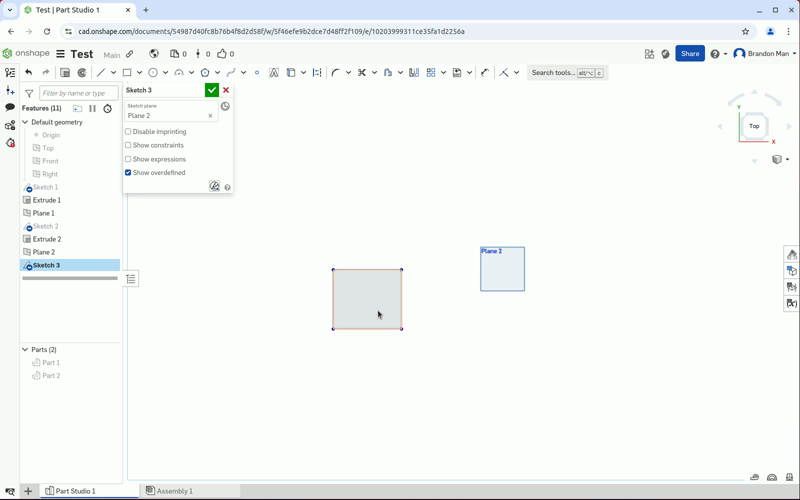
scroll(6)
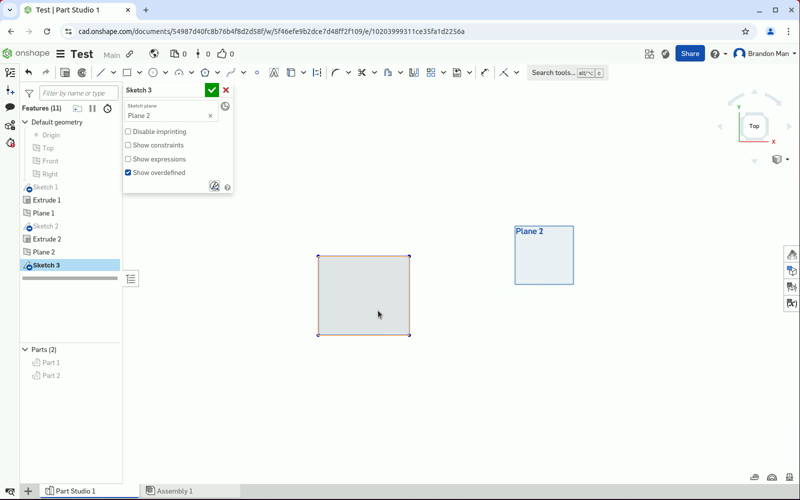
scroll(6)
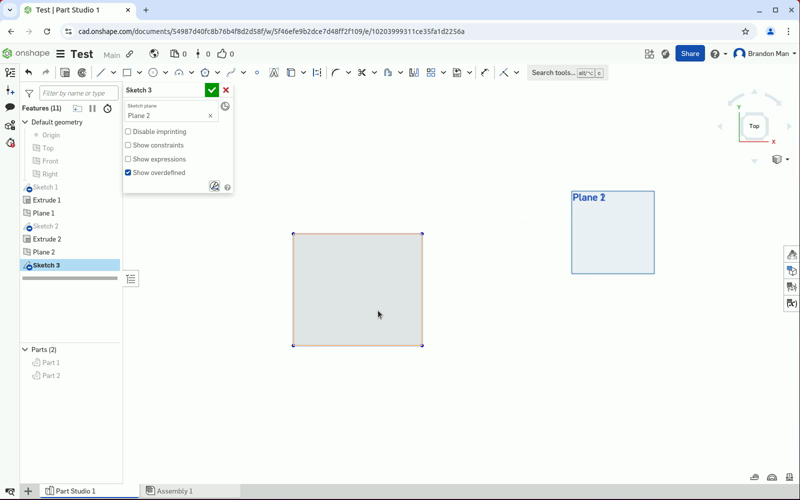
scroll(6)
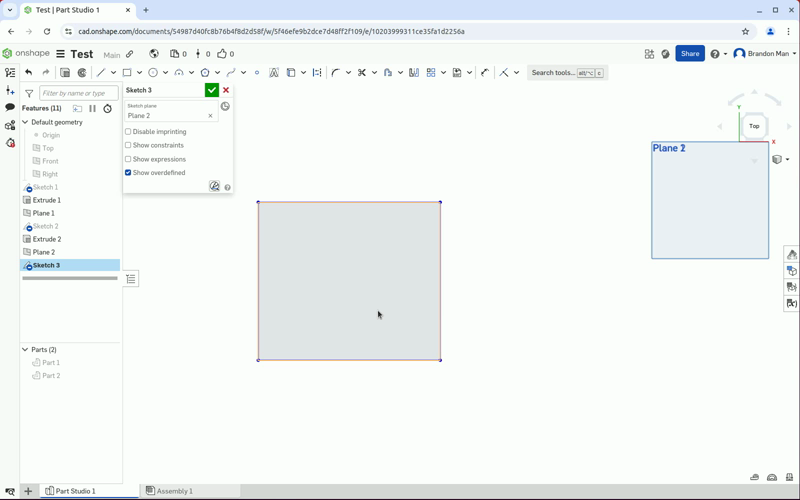
scroll(6)
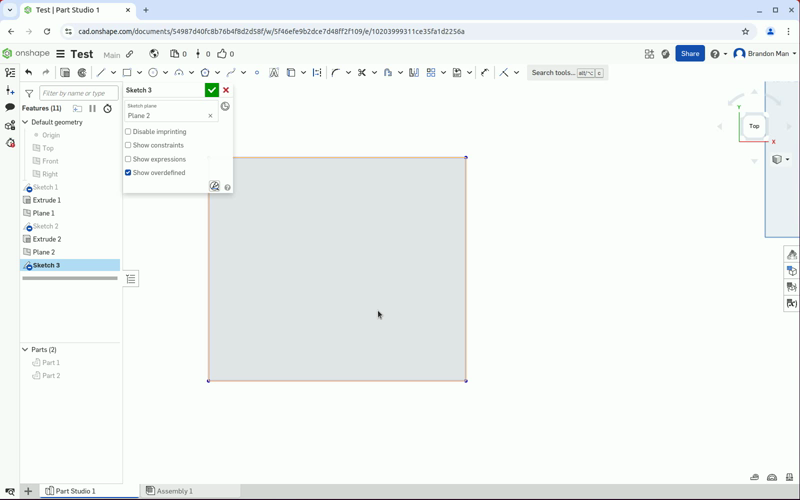
scroll(6)
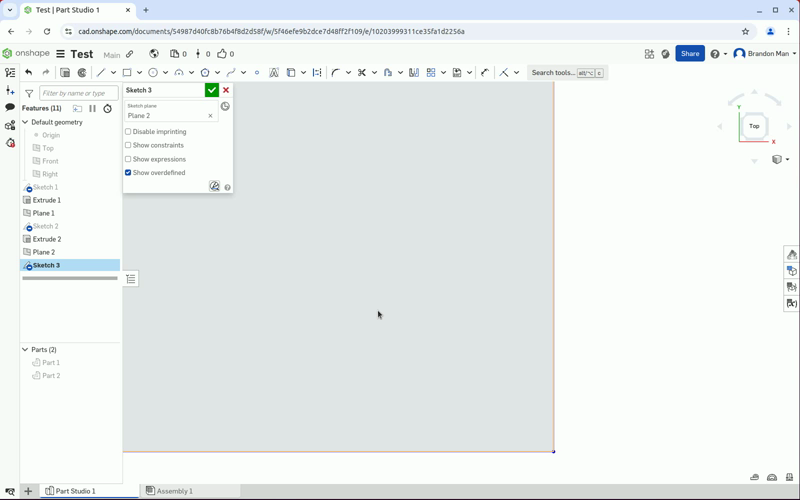
click(378, 310)
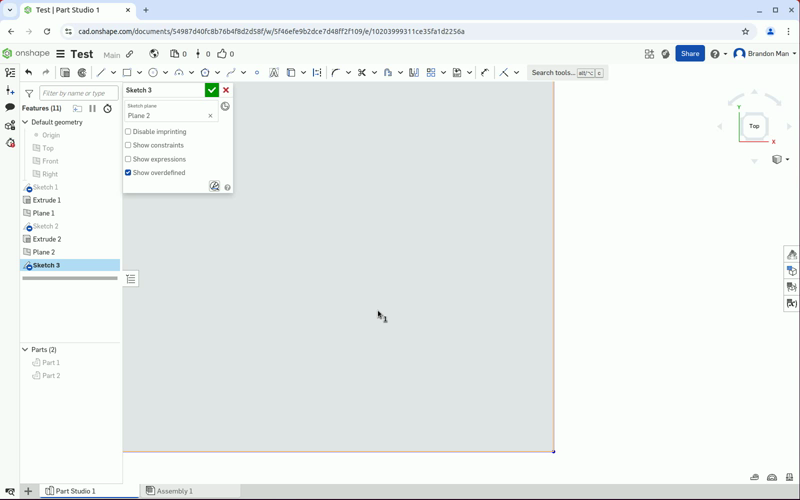
scroll(-6)
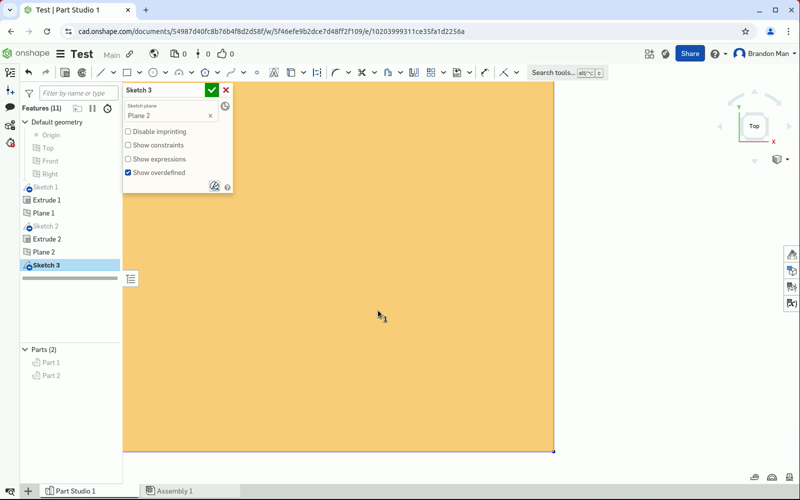
scroll(-6)
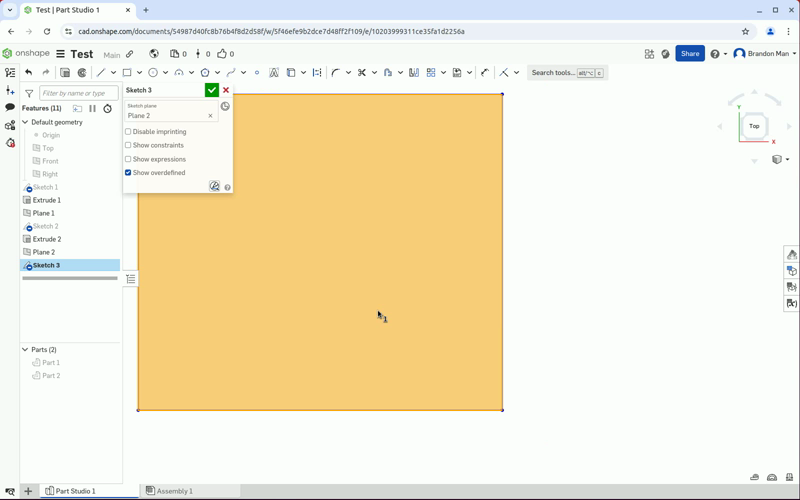
scroll(-6)
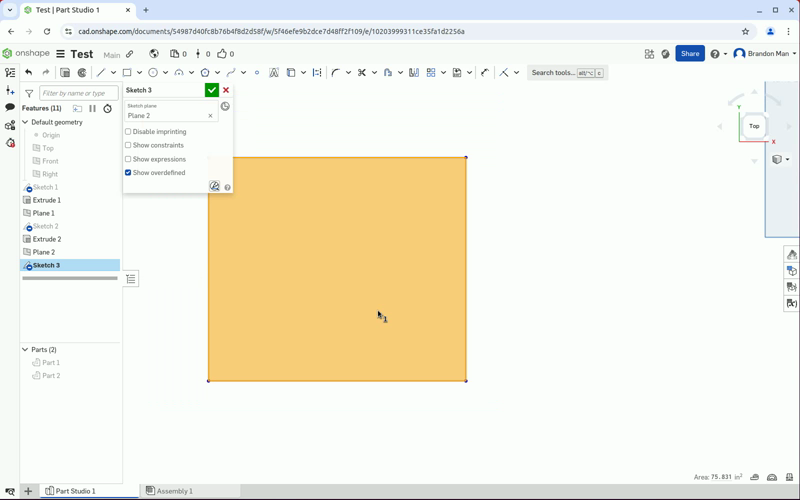
scroll(-6)
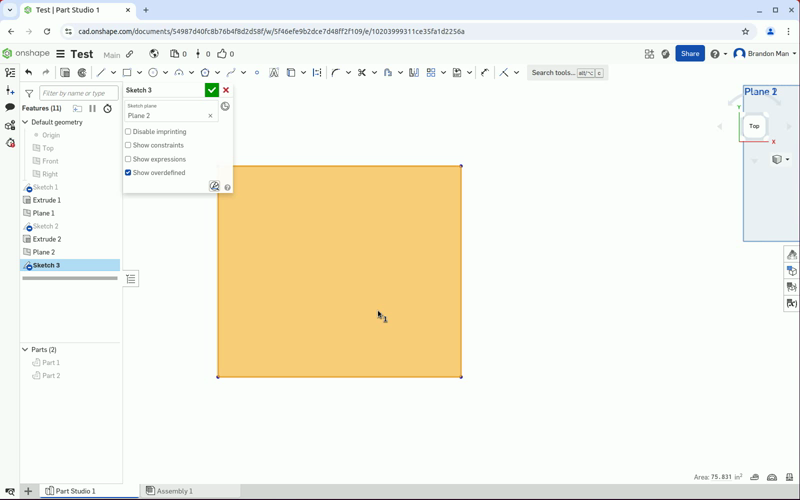
scroll(-6)
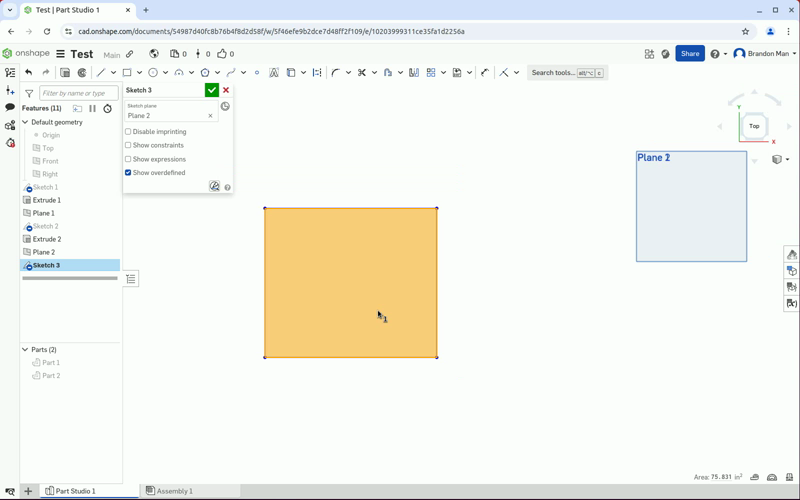
scroll(-6)
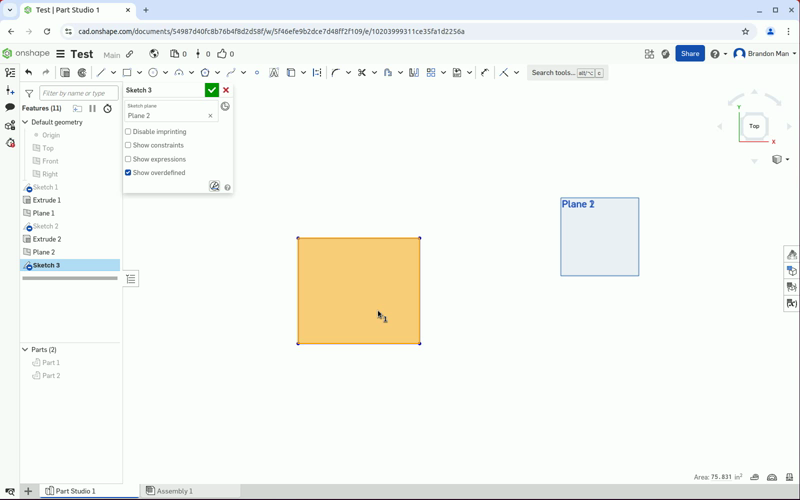
scroll(-6)
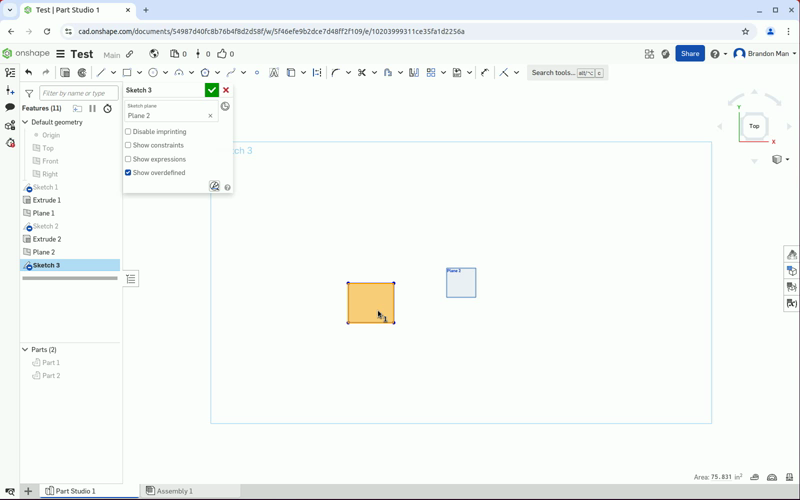
mouse_move(73, 352)
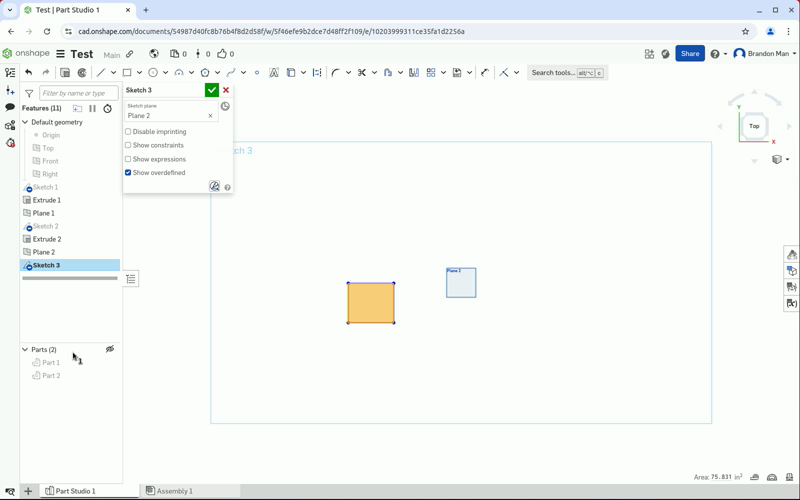
key(shift+y)
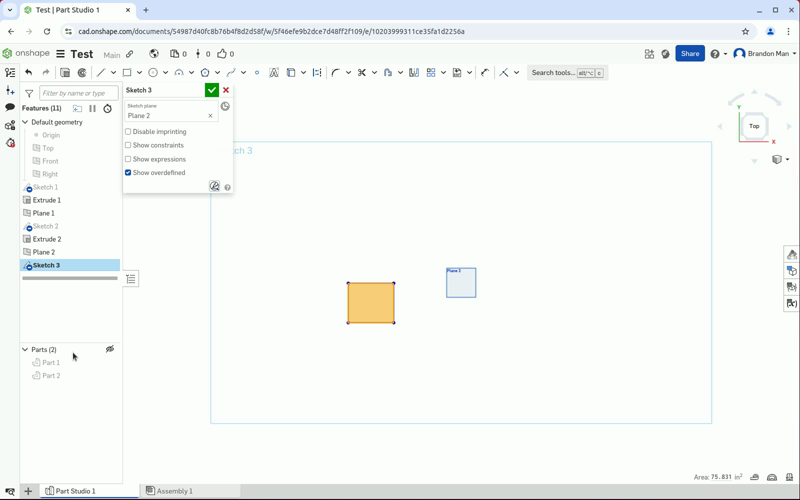
key(shift+e)
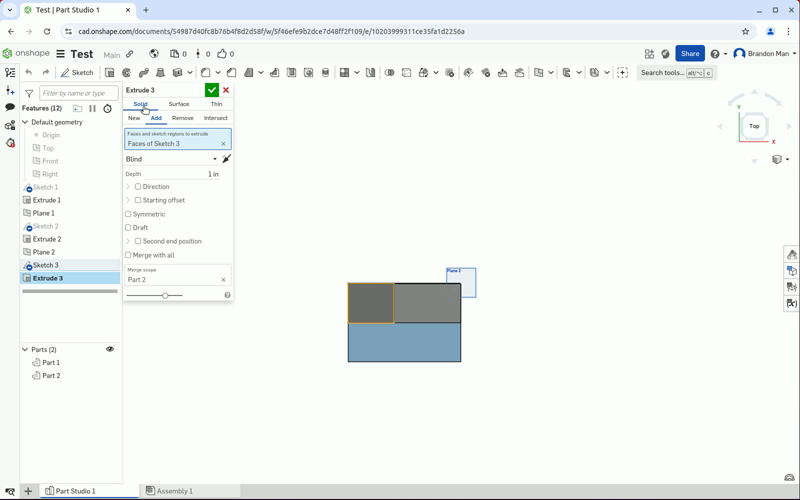
mouse_move(143, 106)
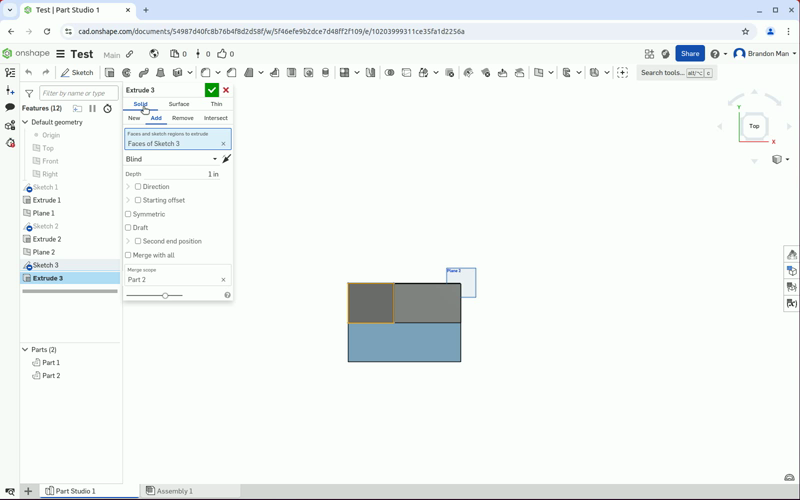
click(143, 106)
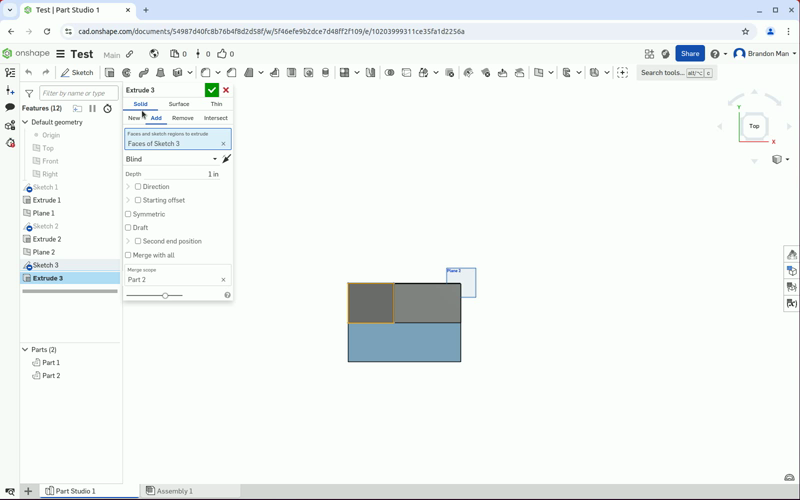
mouse_move(137, 120)
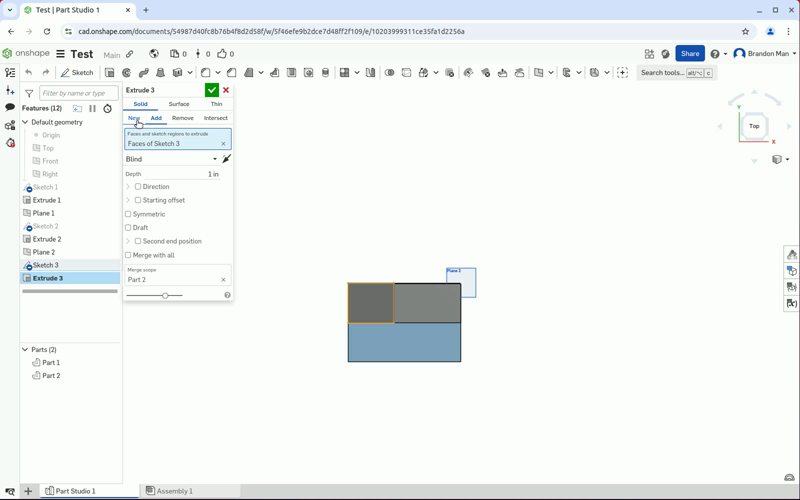
click(137, 120)
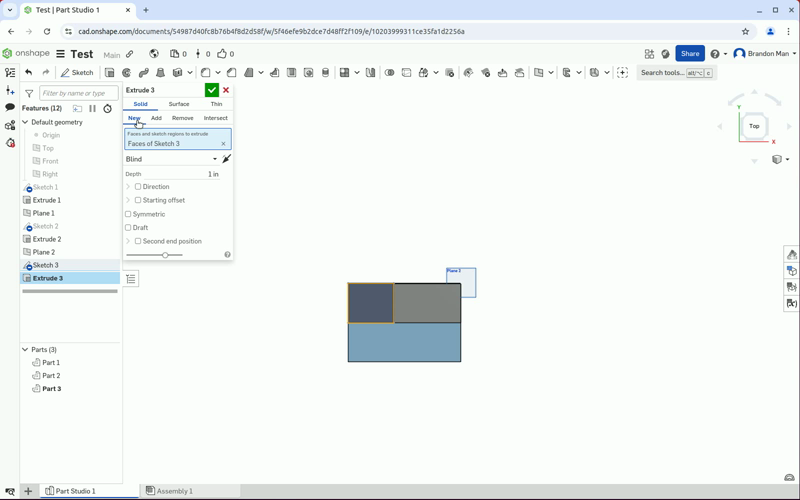
key(tab, 4)
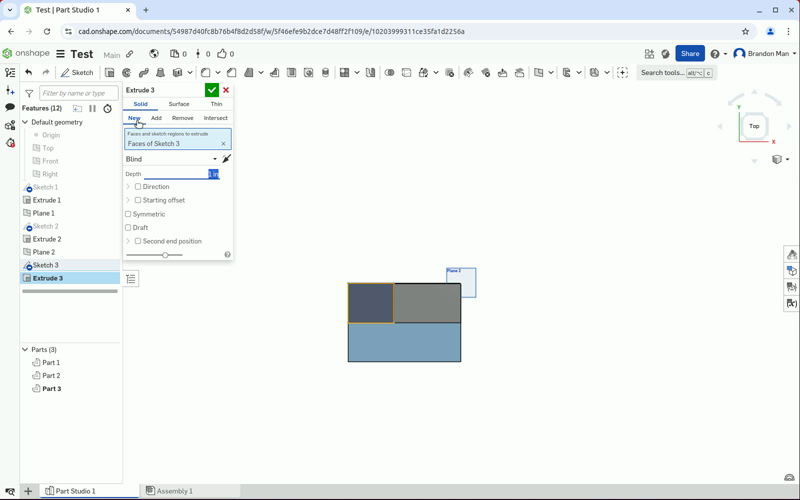
text(2.889)
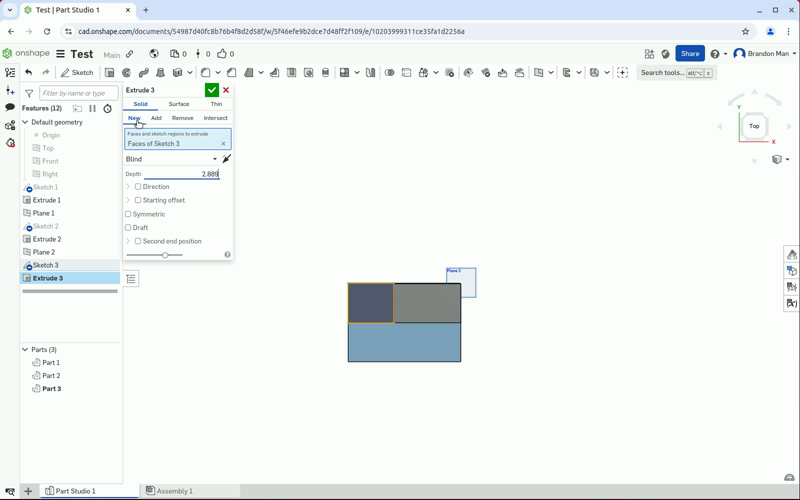
key(enter)
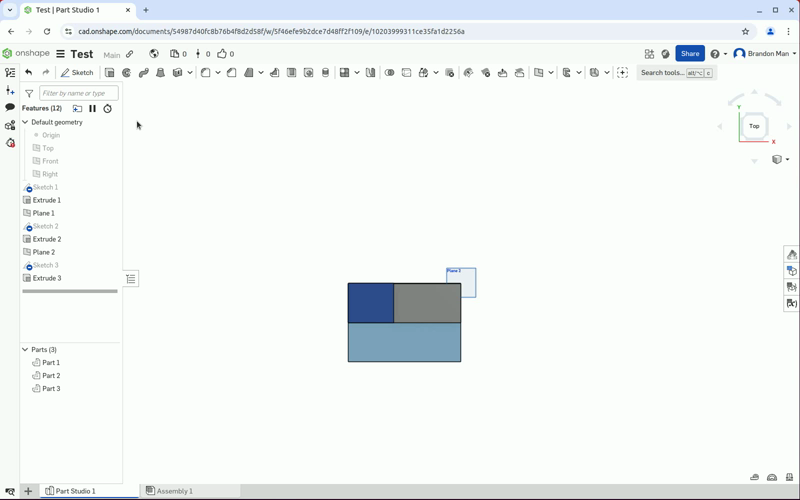
key(shift+h)
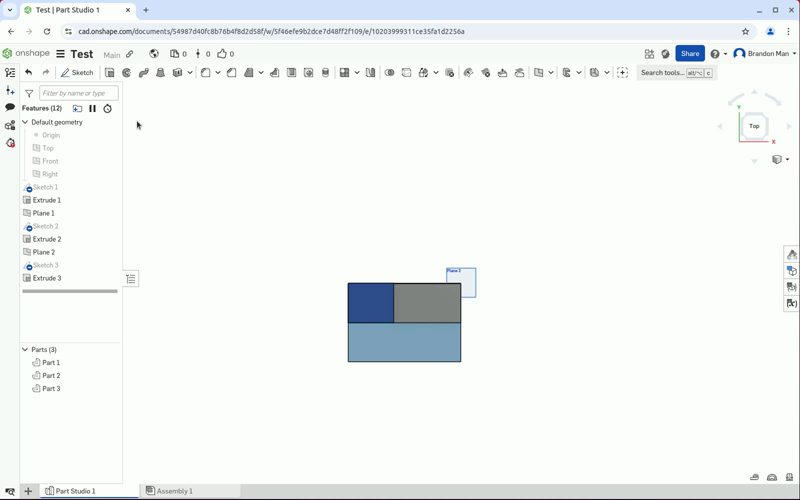
key(shift+h)
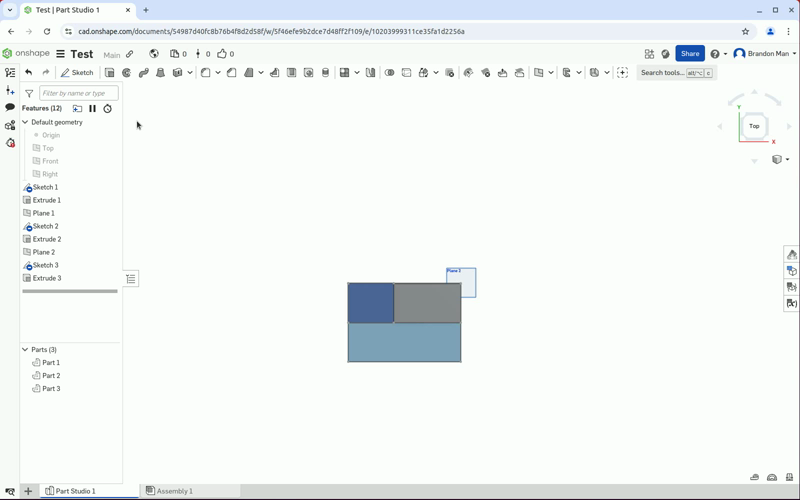
key(shift+7)
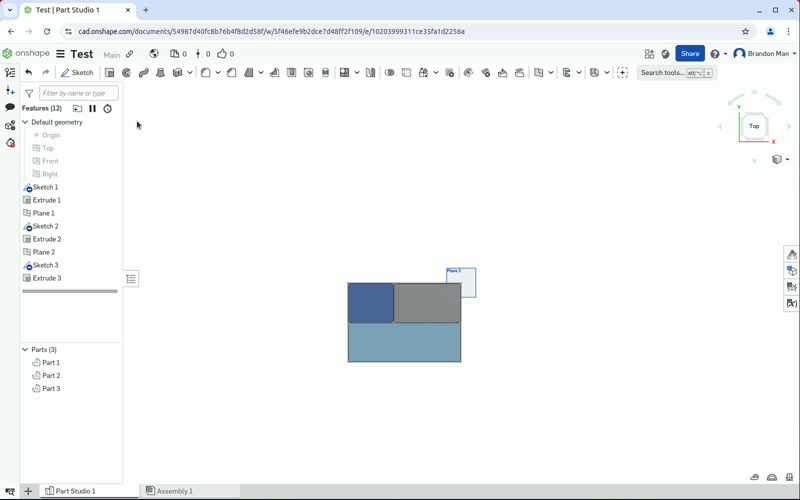
key(up, 3)
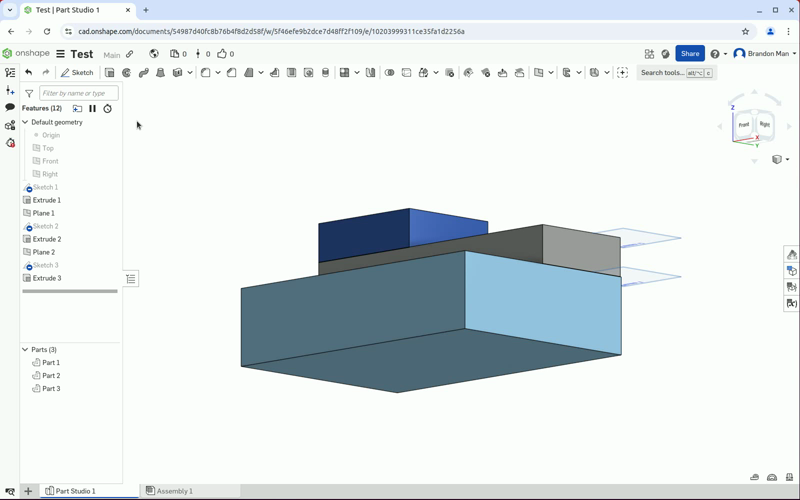
key(left, 3)
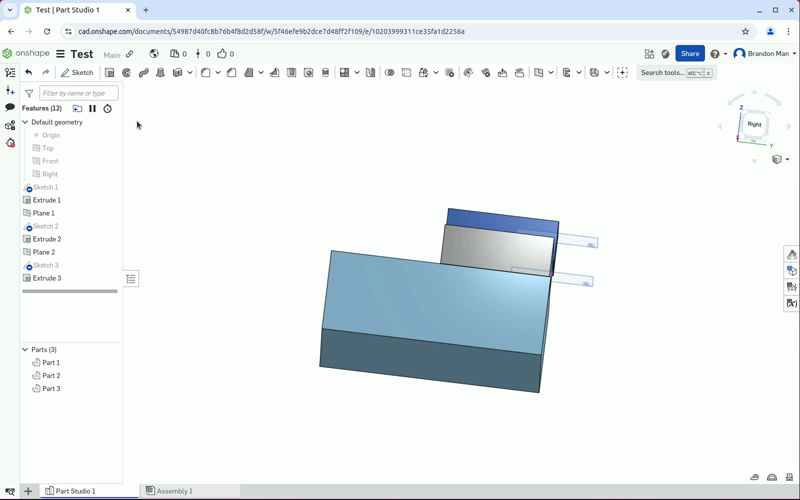
key(right, 3)
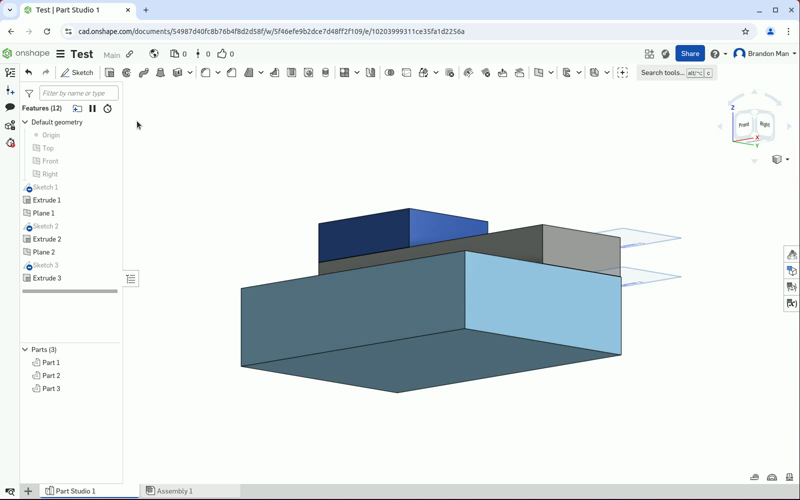
key(down, 3)
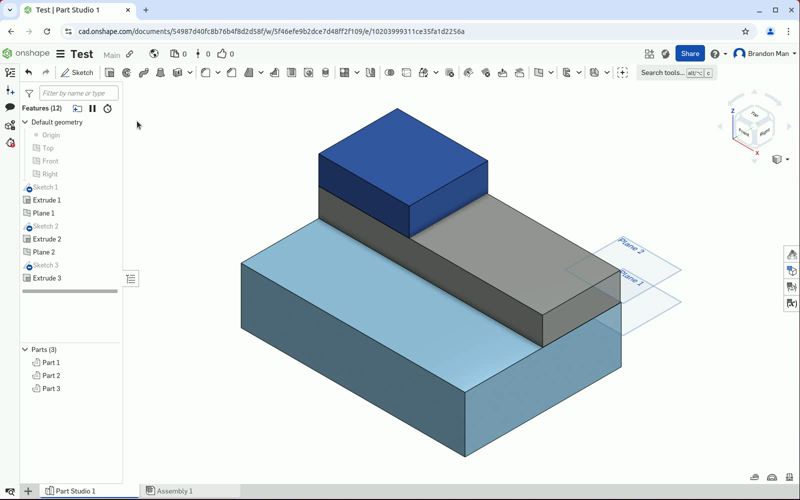
mouse_move(73, 189)
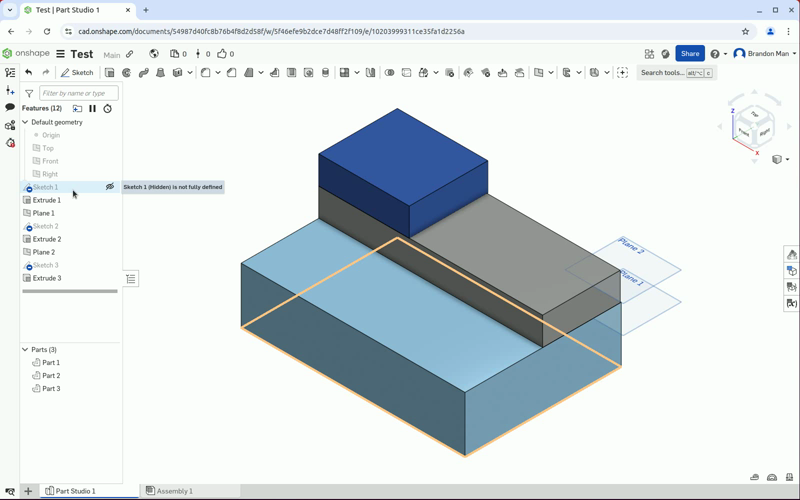
click(73, 189)